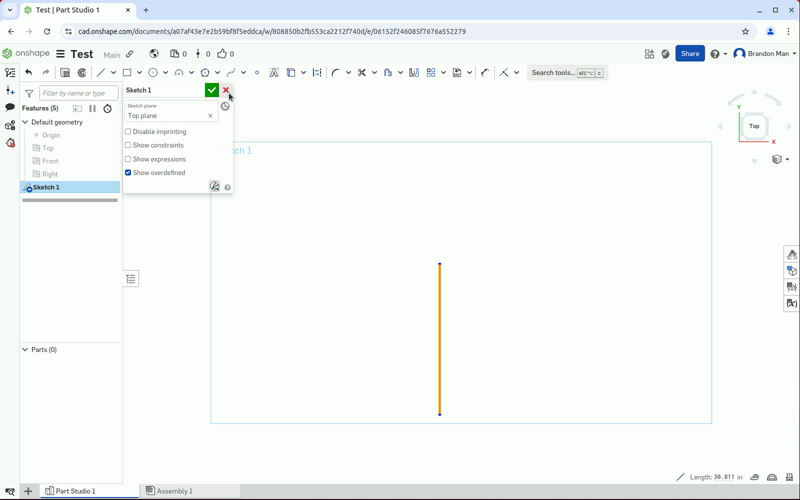
key(shift+h)
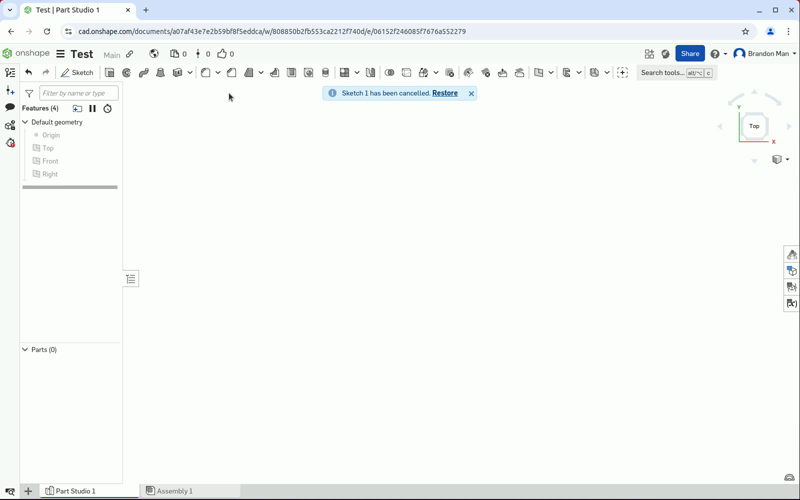
mouse_move(73, 352)
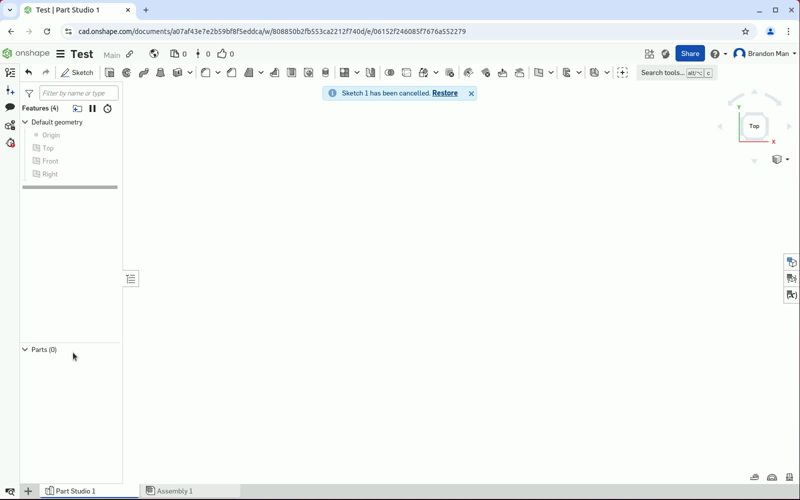
key(y)
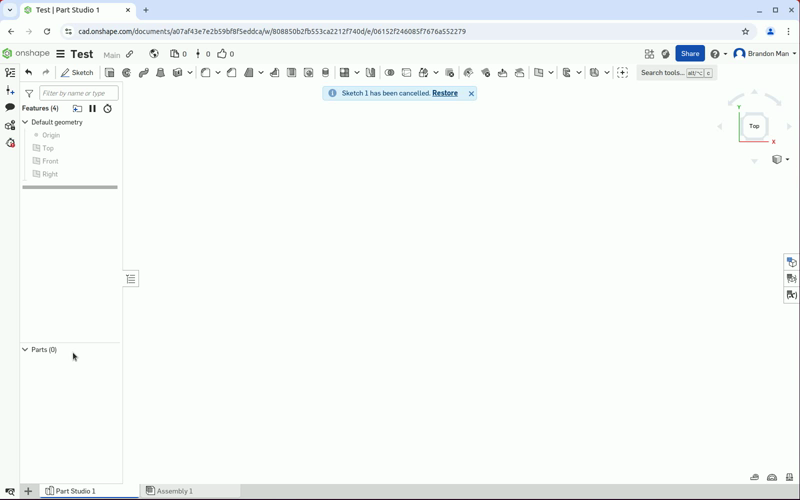
key(shift+p)
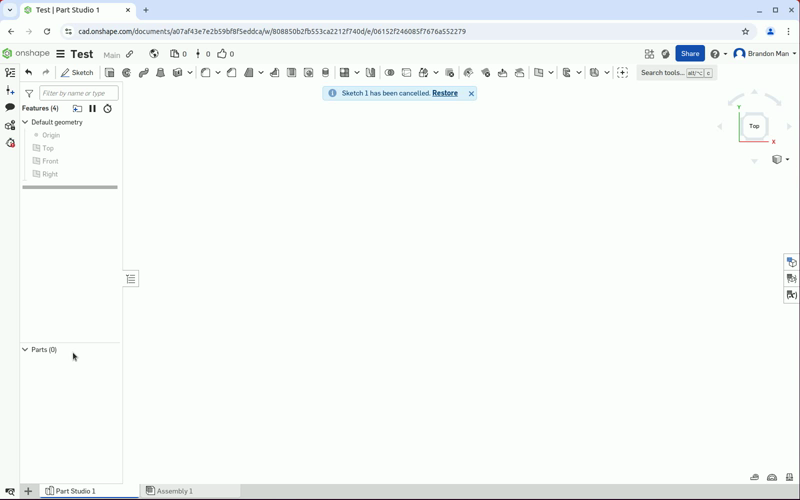
key(space)
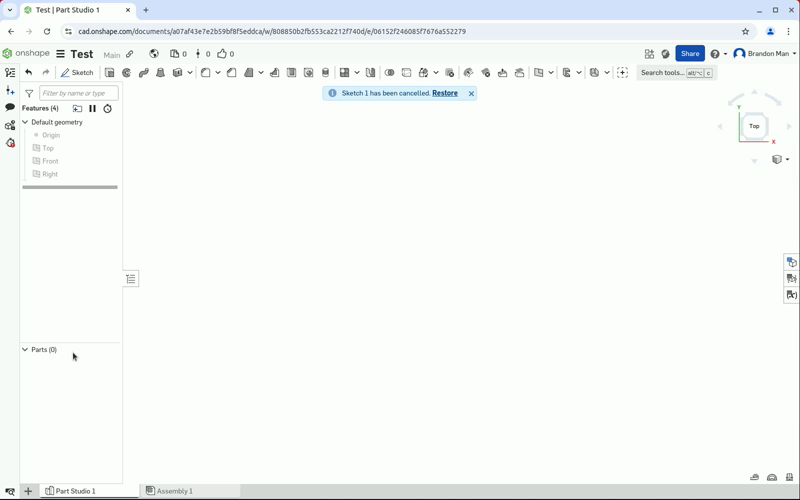
key_down(shift)
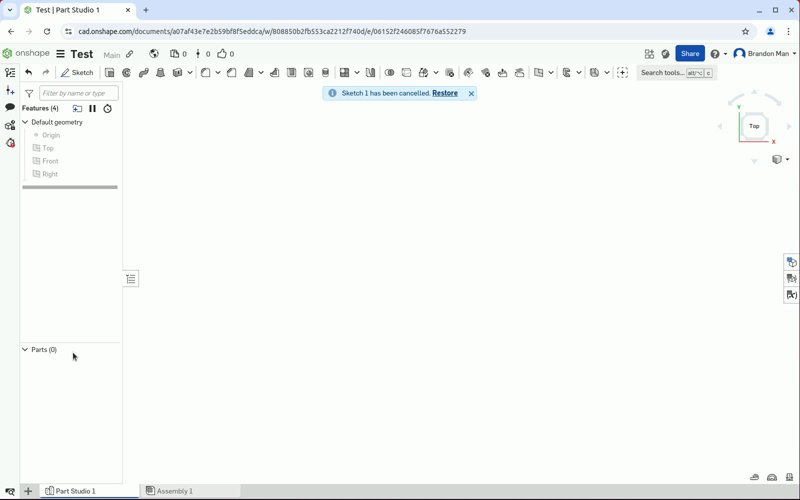
key(up)
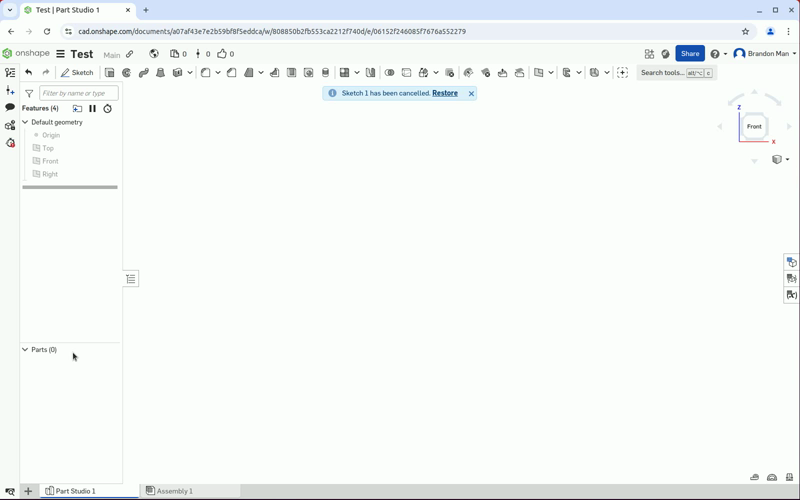
key_up(shift)
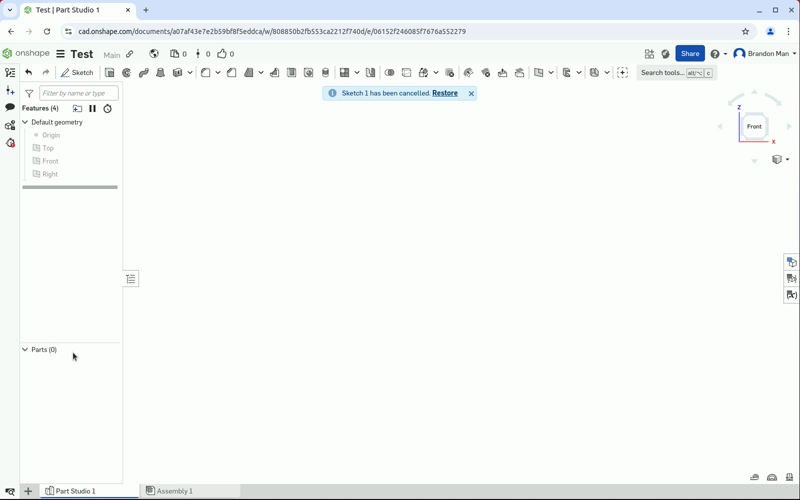
mouse_move(73, 352)
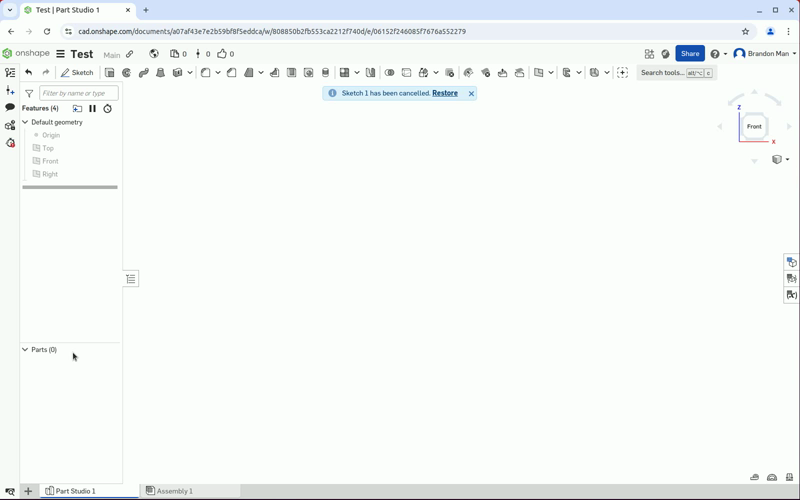
key(shift+y)
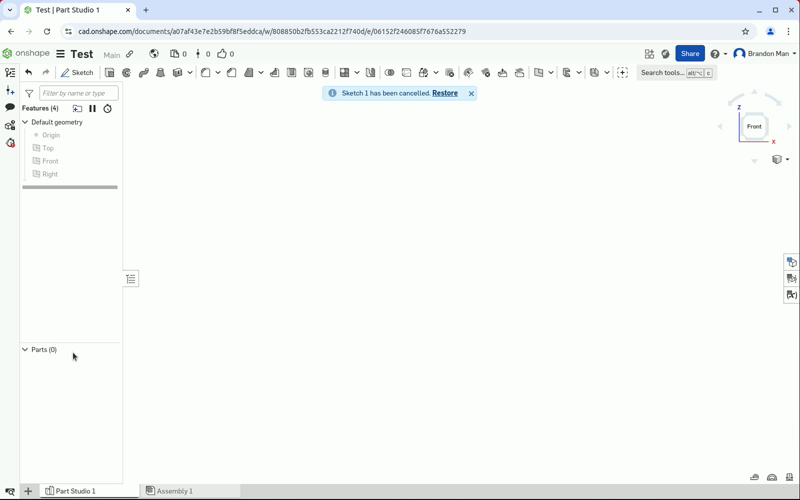
key(shift+s)
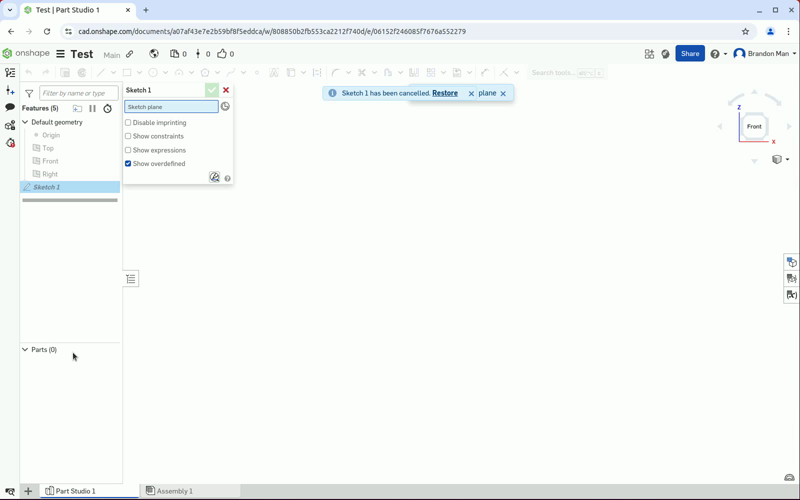
mouse_move(73, 163)
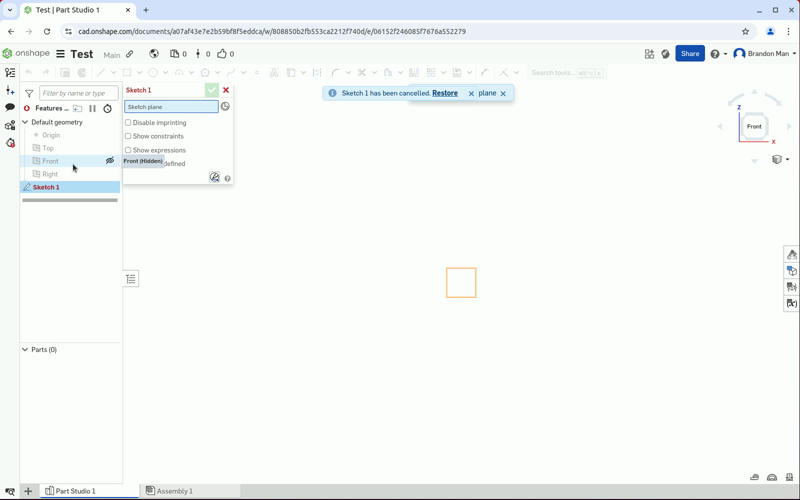
click(73, 163)
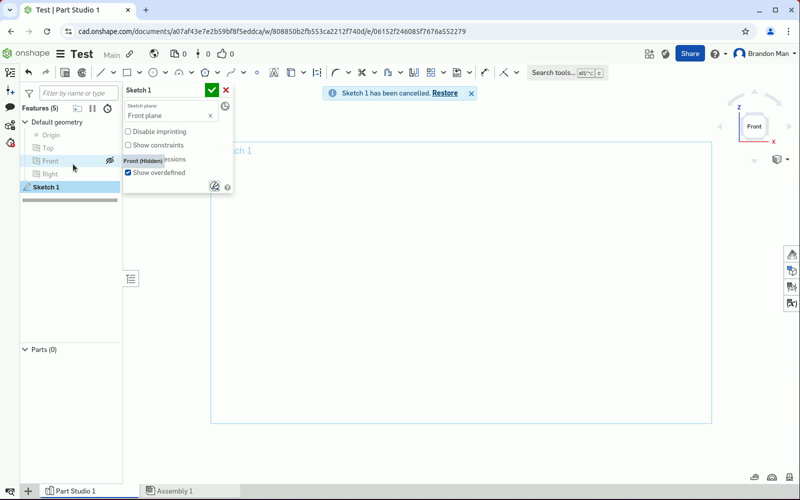
mouse_move(73, 352)
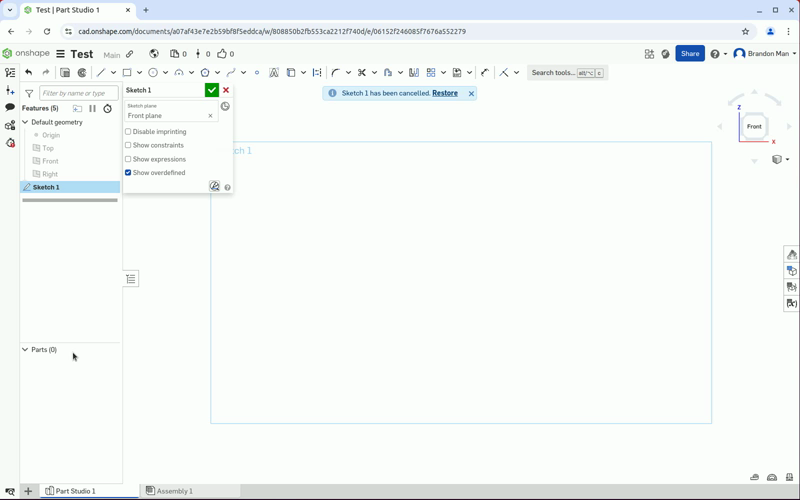
key(y)
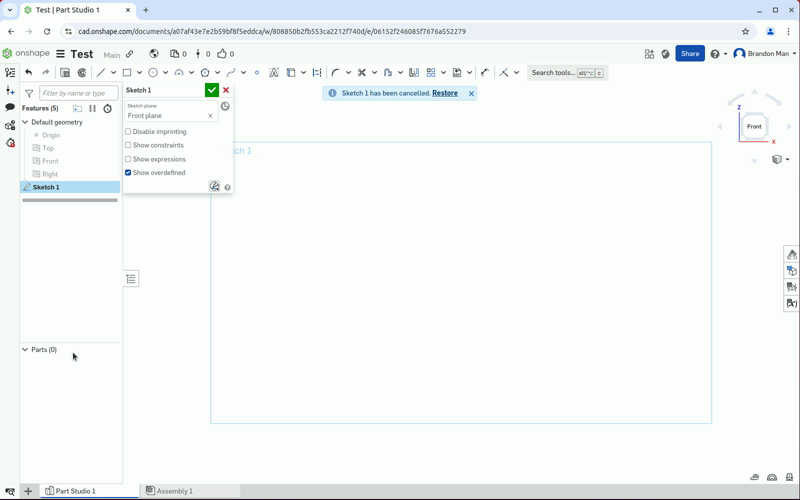
key(l)
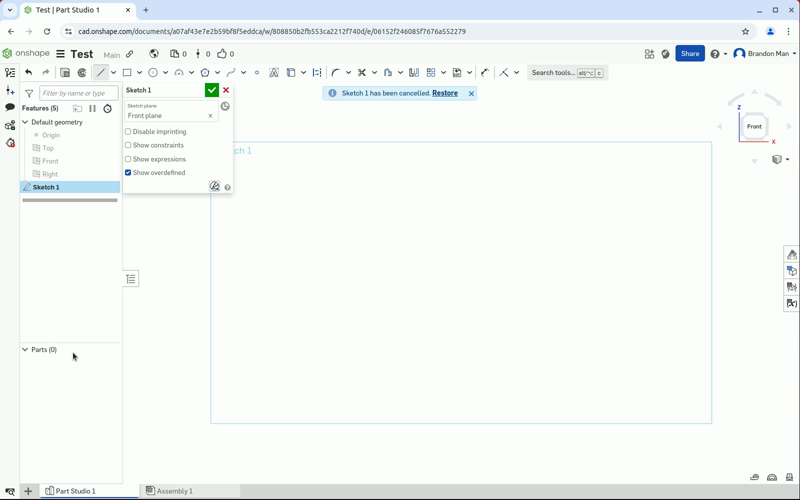
key_down(shift)
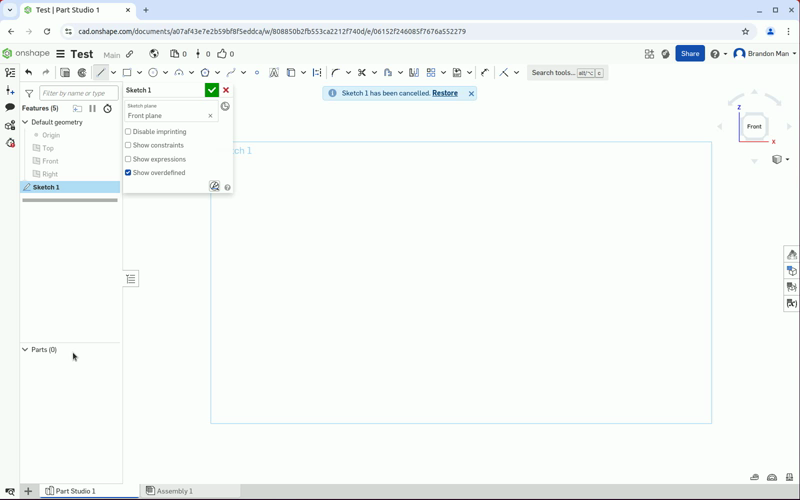
mouse_move(385, 282)
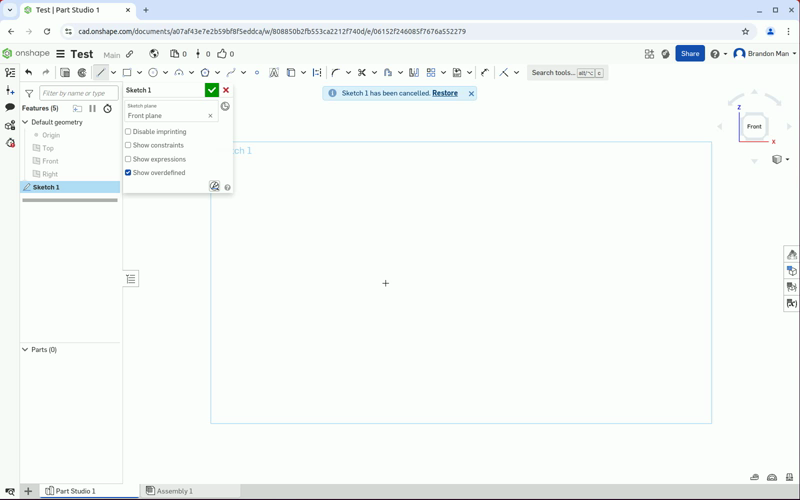
click(385, 282)
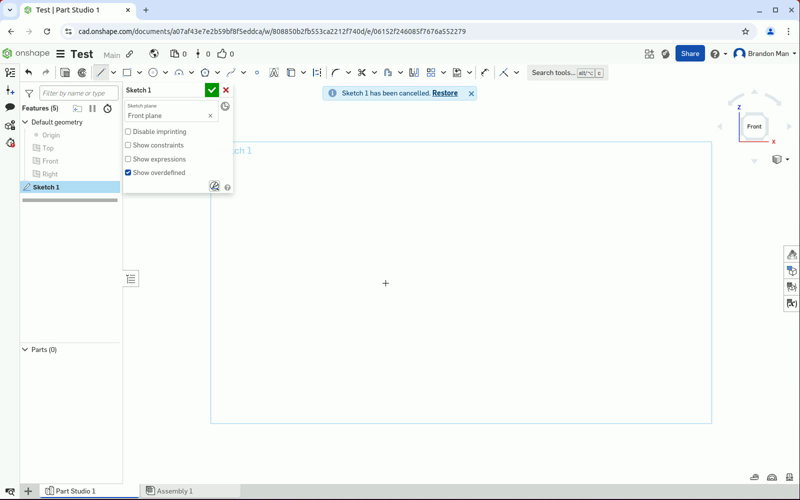
key_up(shift)
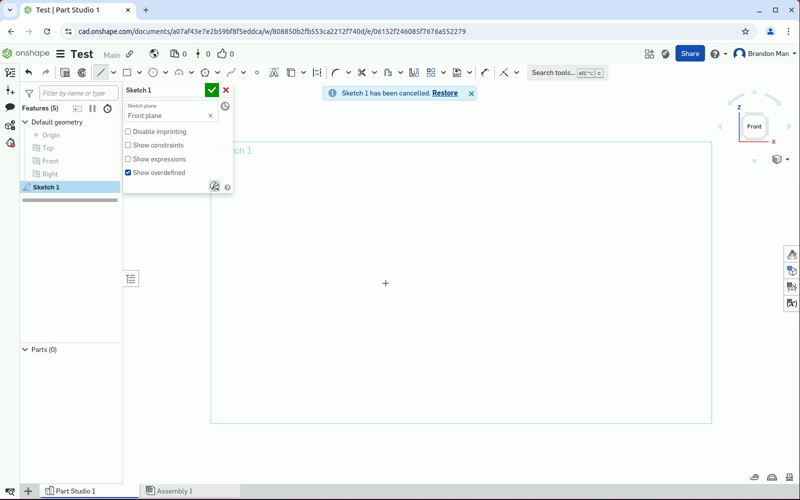
key_down(shift)
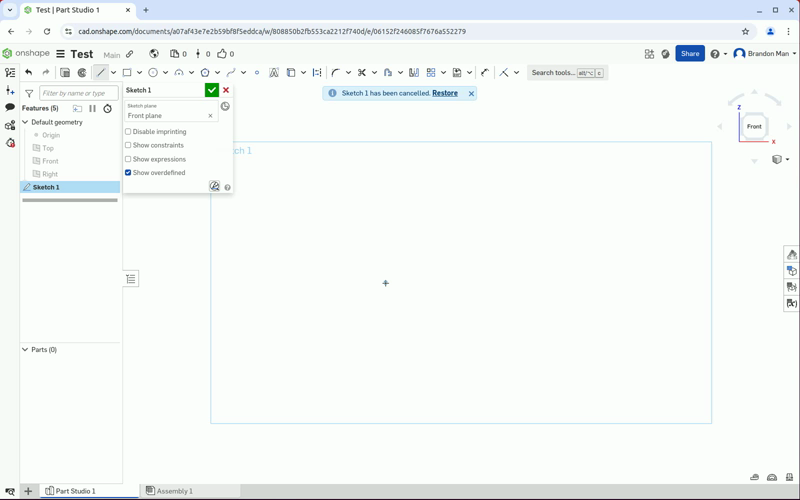
mouse_move(461, 282)
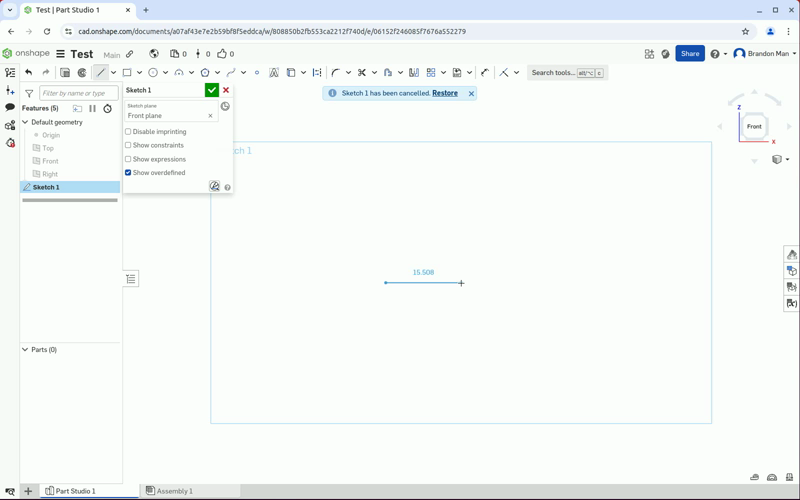
click(461, 282)
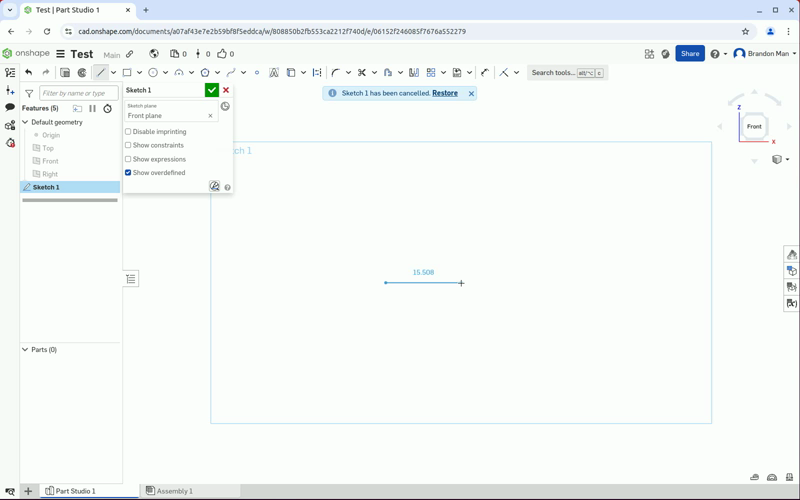
key_up(shift)
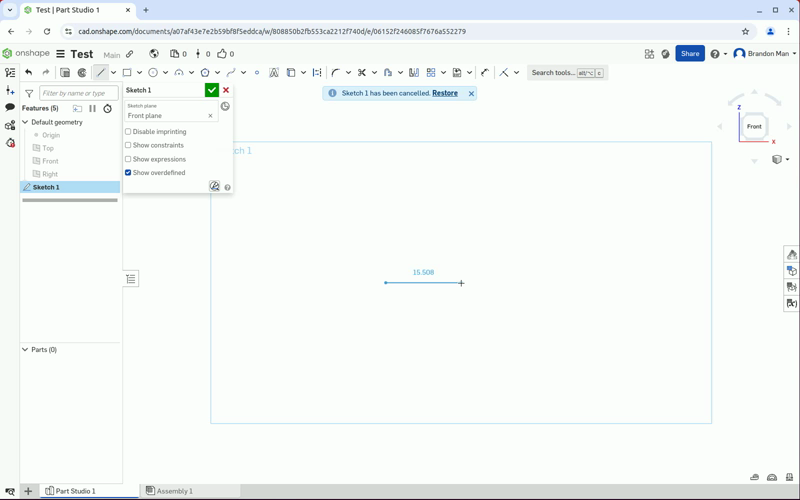
key_down(shift)
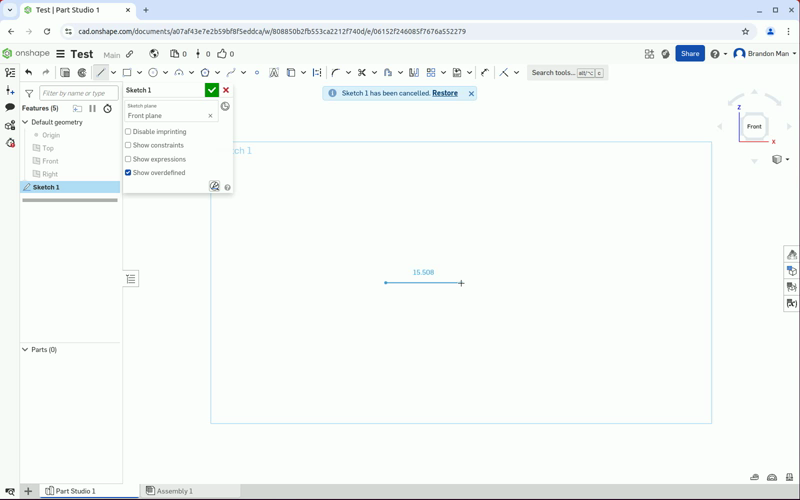
mouse_move(461, 207)
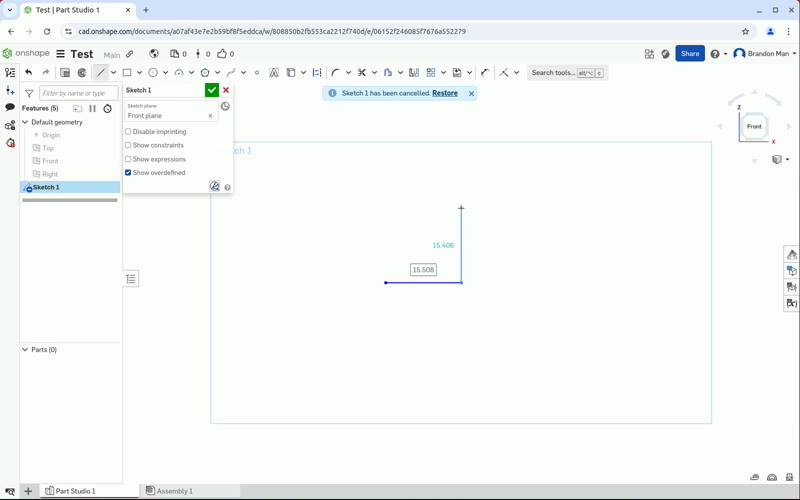
click(461, 207)
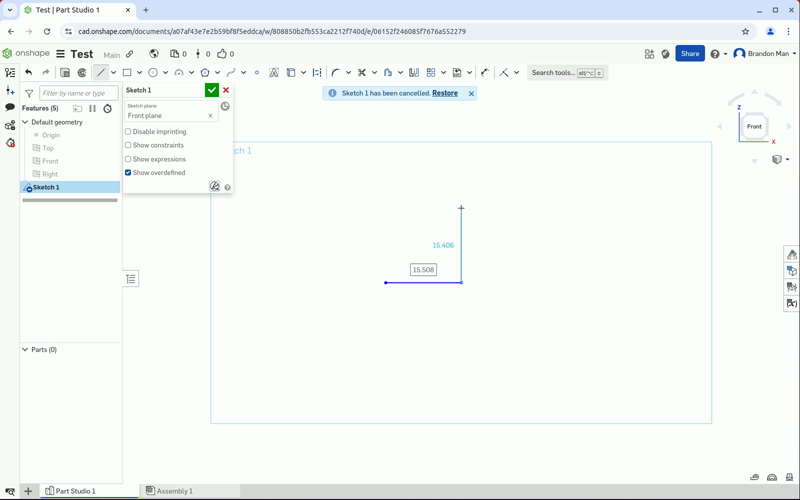
key_up(shift)
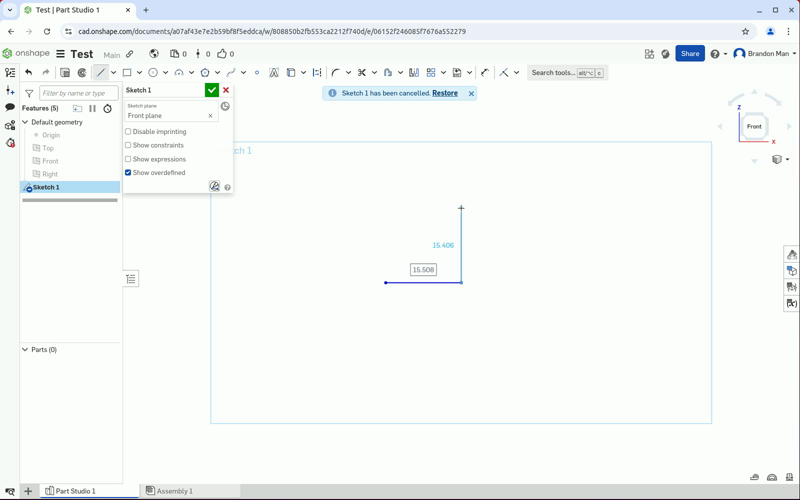
key_down(shift)
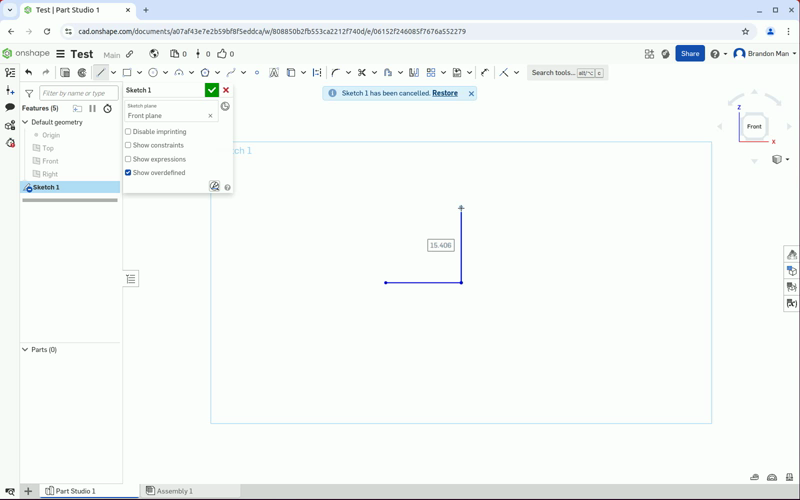
mouse_move(385, 207)
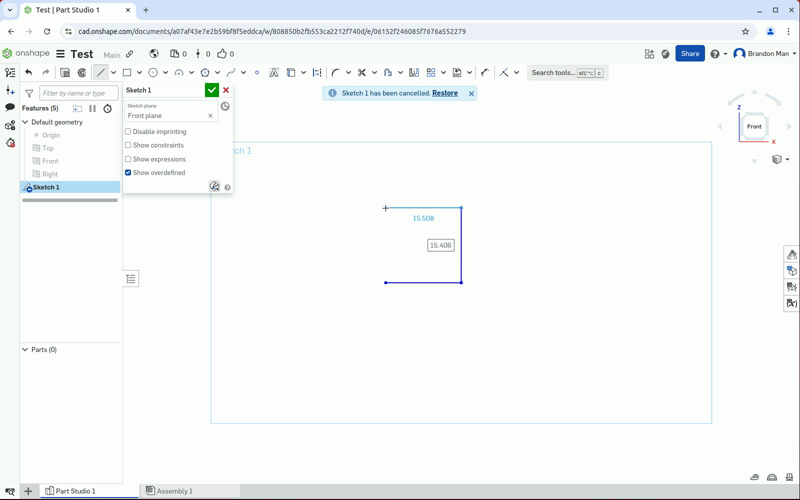
click(385, 207)
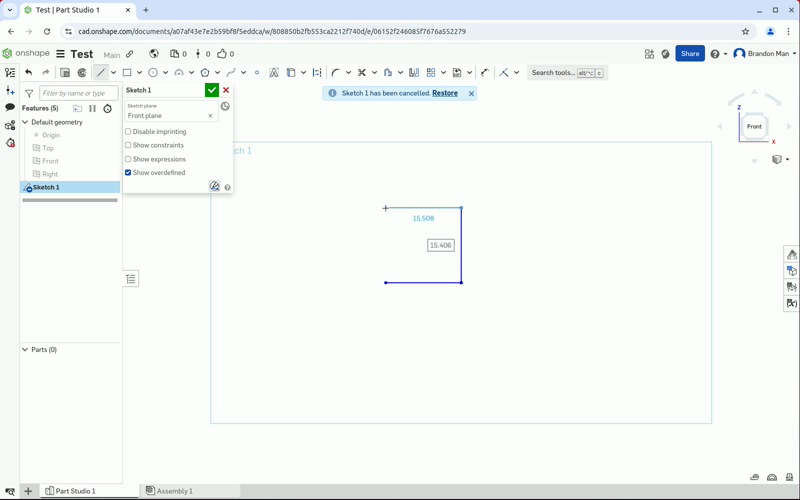
key_up(shift)
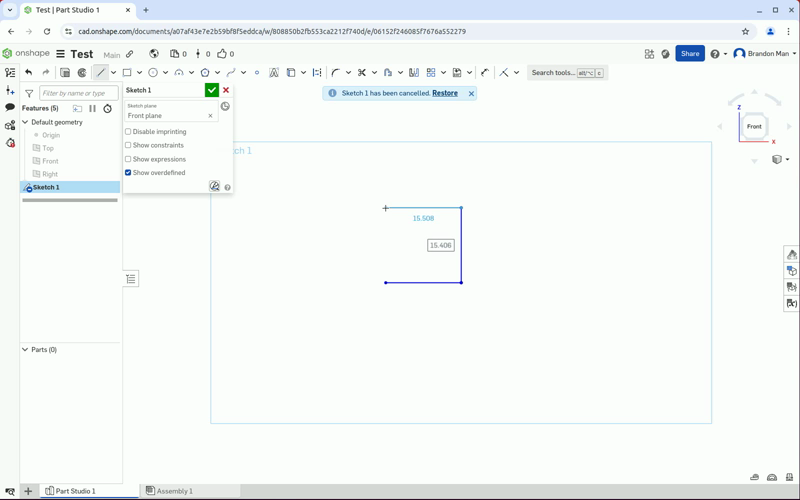
key_down(shift)
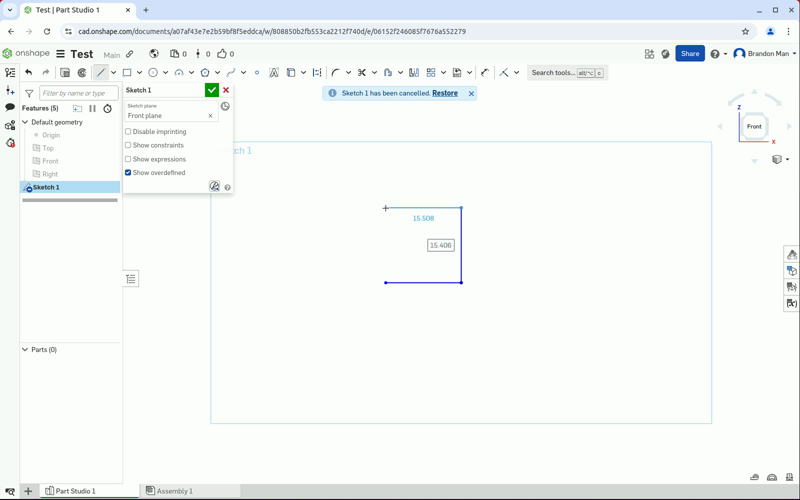
mouse_move(385, 282)
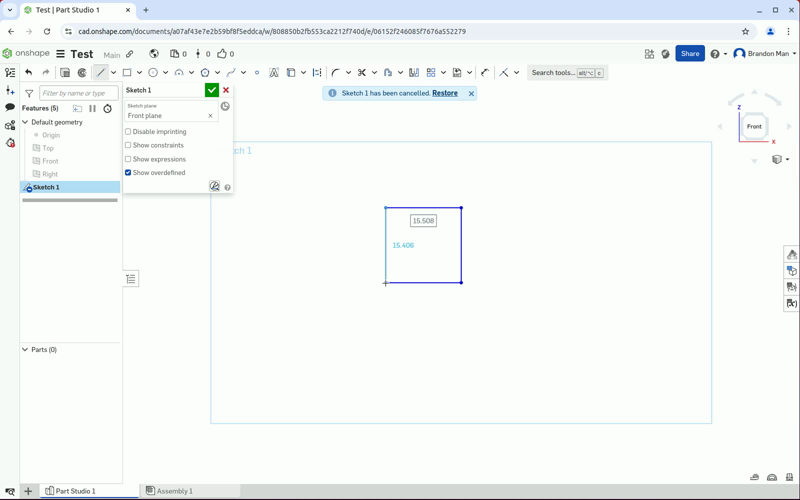
key_up(shift)
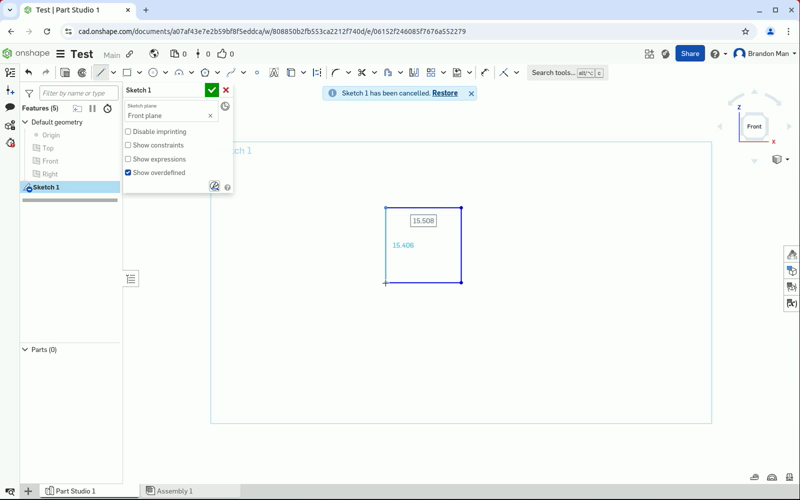
click(385, 282)
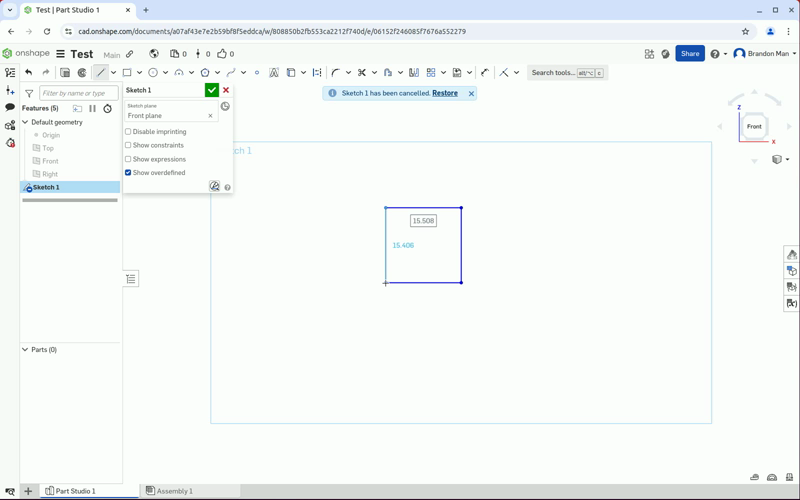
key(esc)
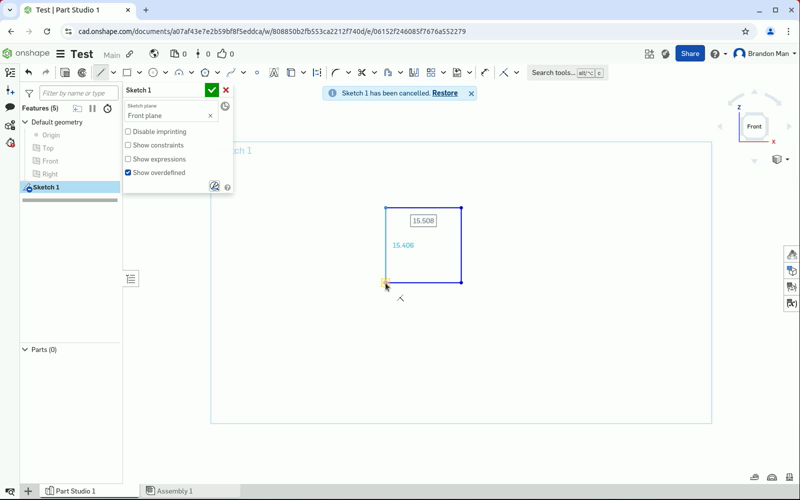
mouse_move(394, 234)
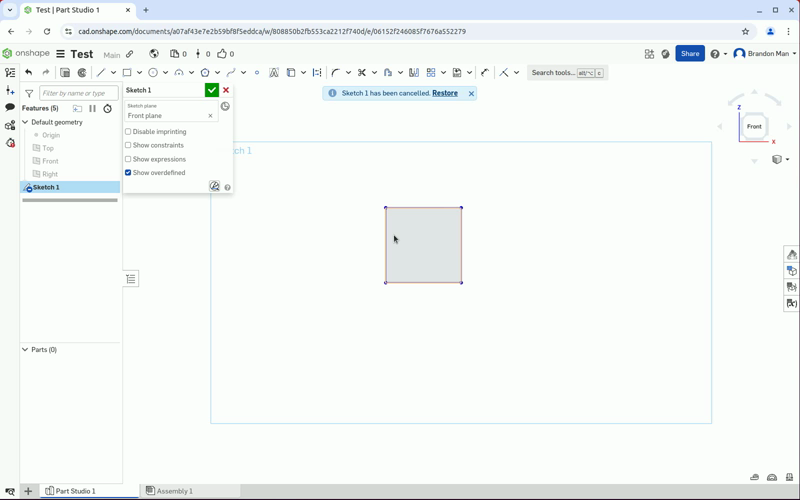
click(394, 234)
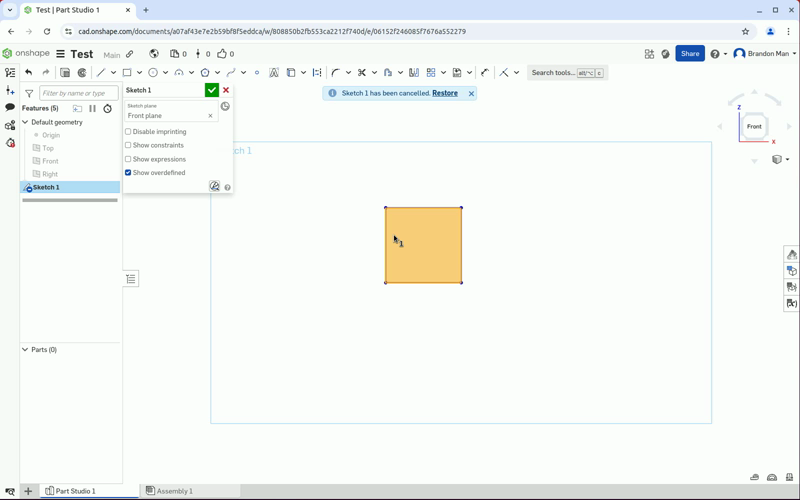
mouse_move(73, 352)
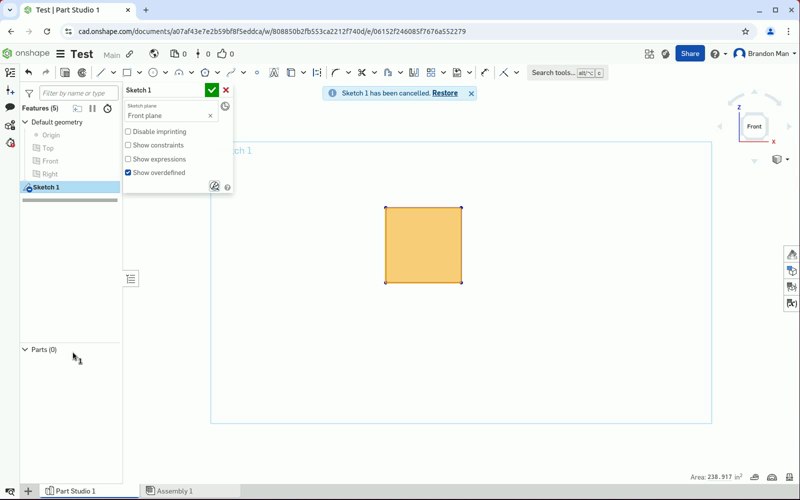
key(shift+y)
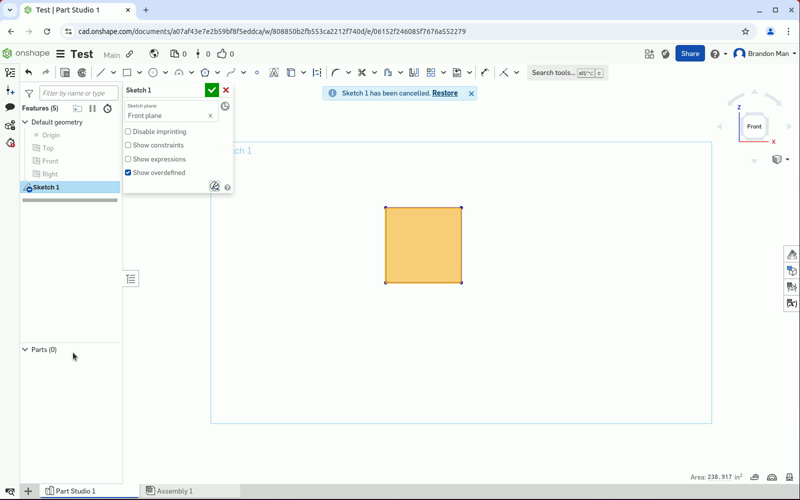
key(shift+e)
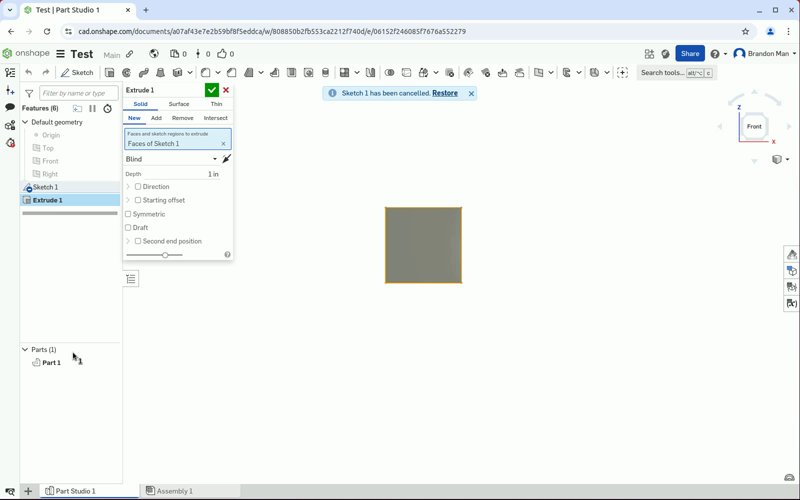
mouse_move(143, 106)
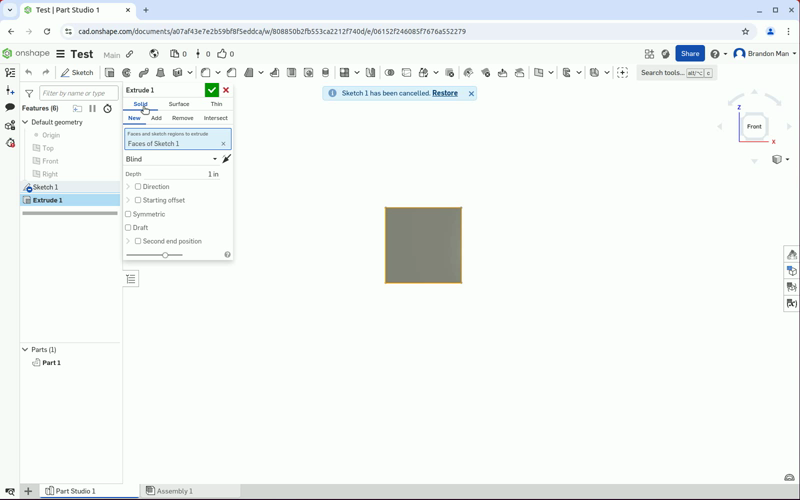
click(143, 106)
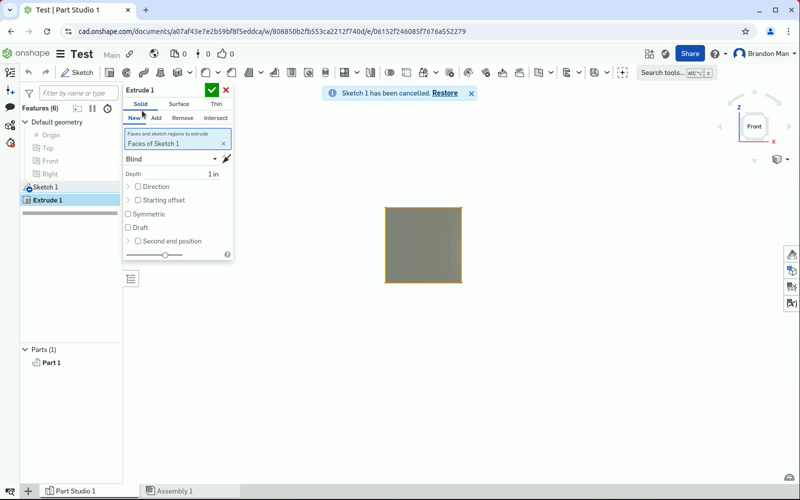
mouse_move(137, 120)
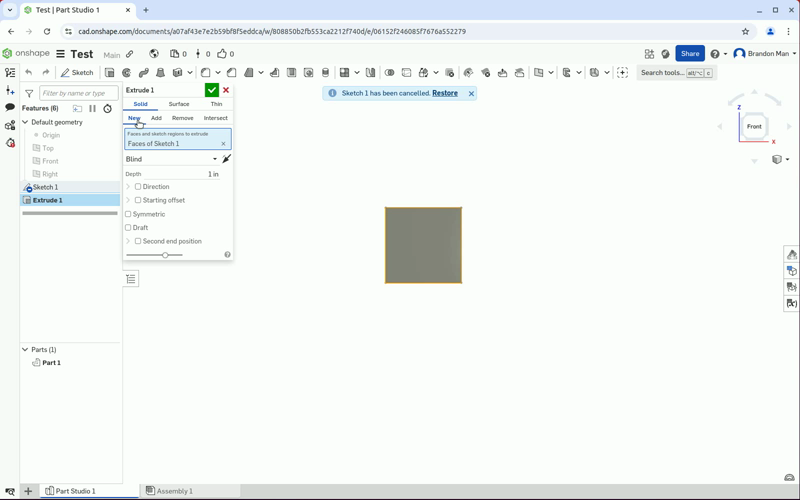
click(137, 120)
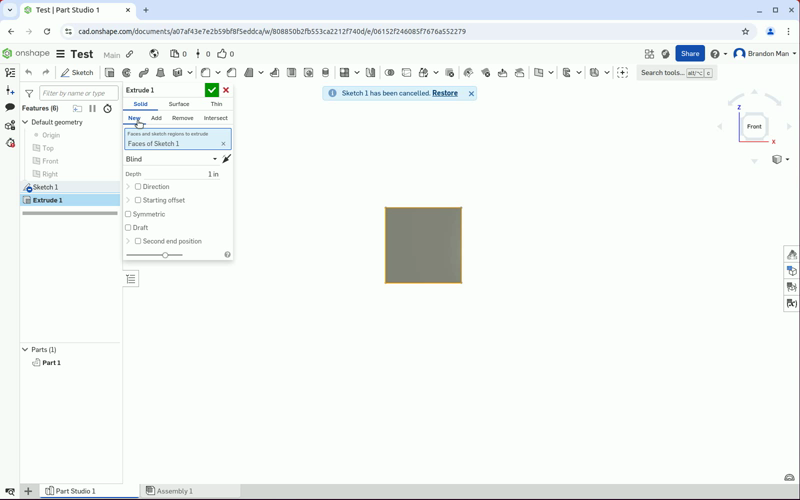
key(tab, 4)
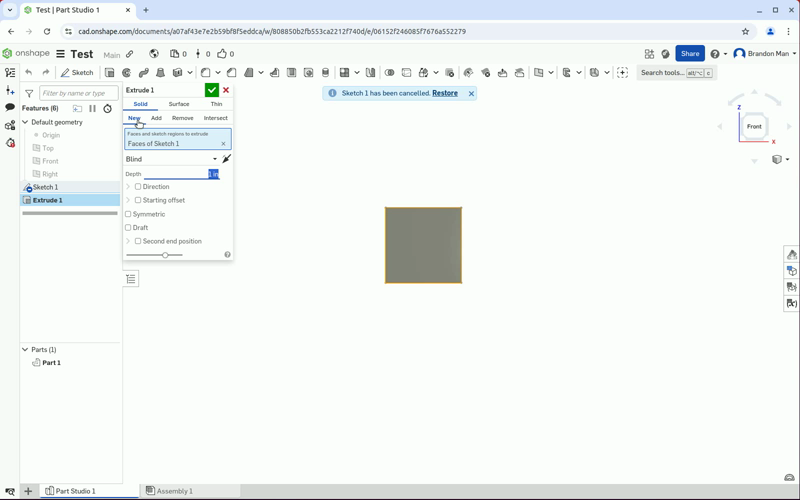
text(15.405)
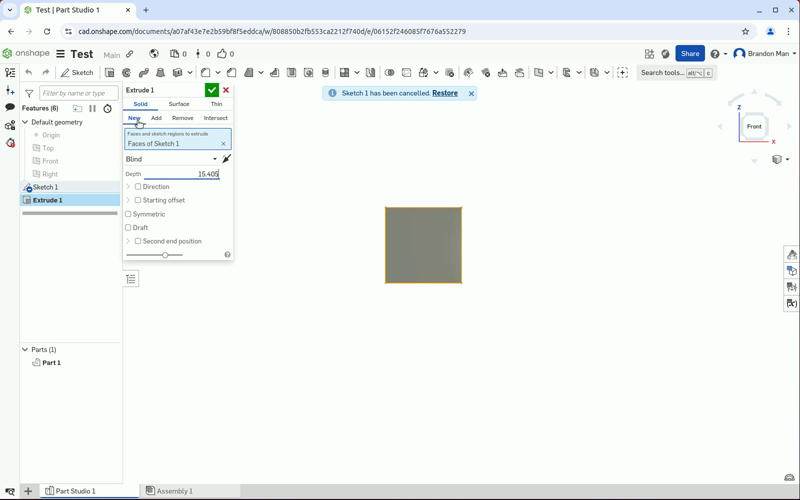
key(enter)
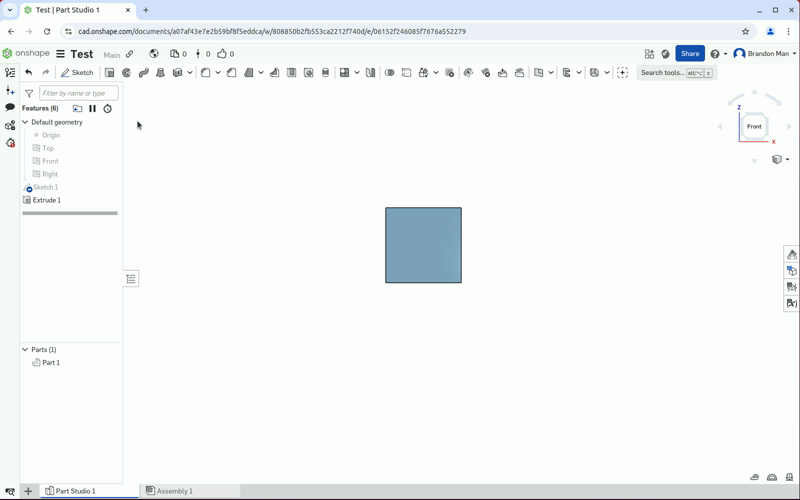
key(shift+h)
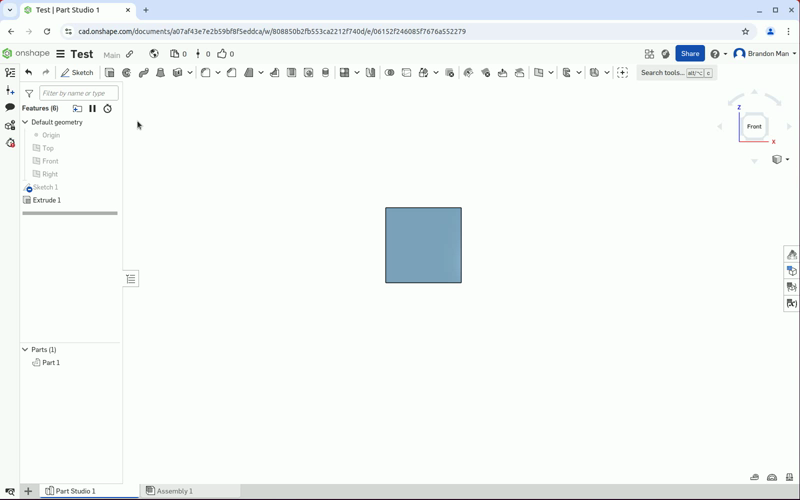
key(shift+h)
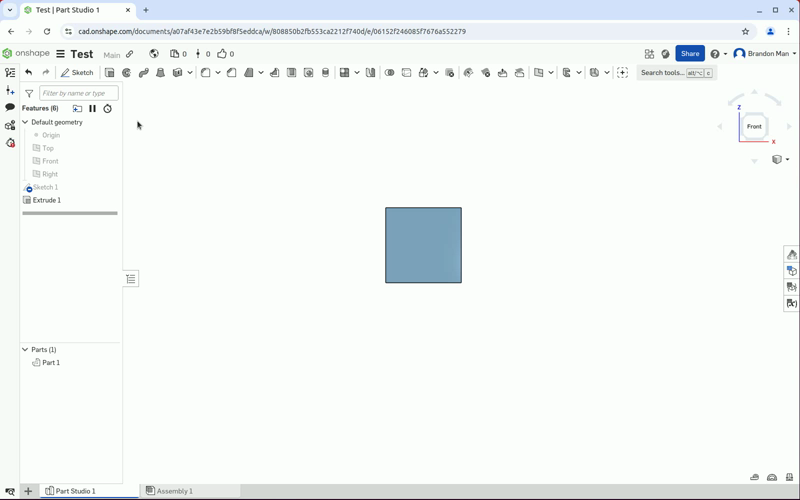
mouse_move(73, 189)
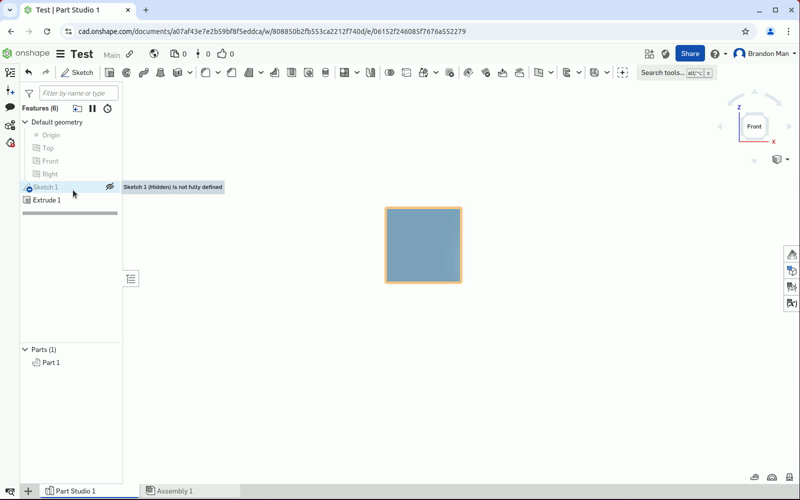
click(73, 189)
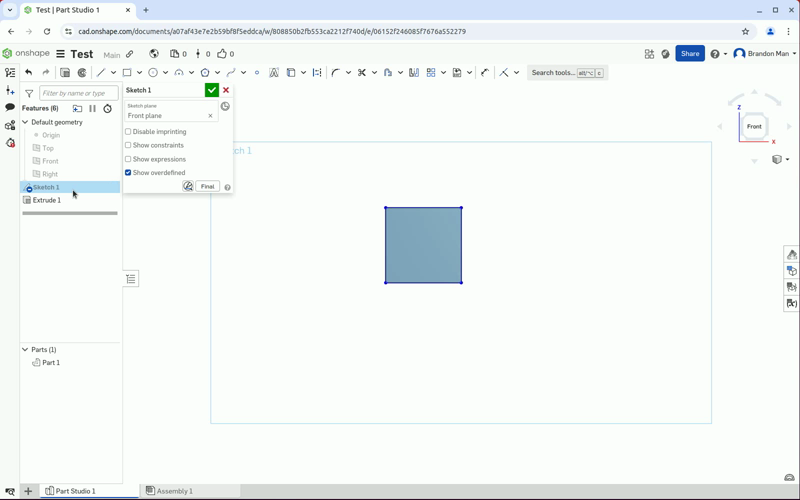
mouse_move(229, 92)
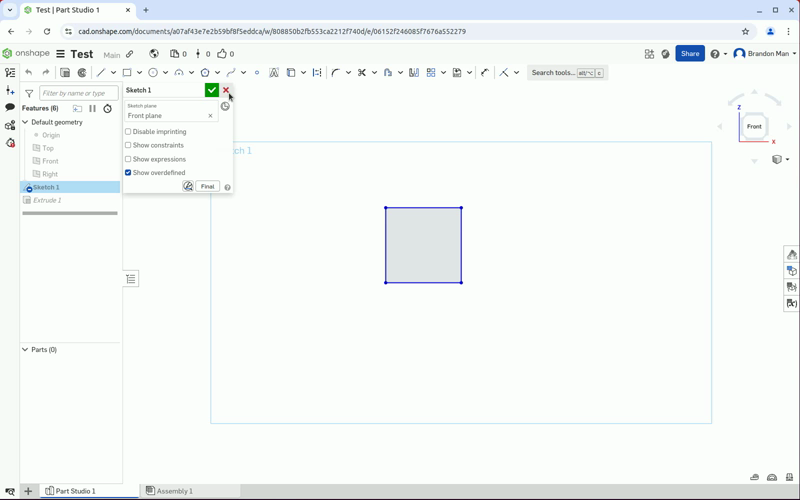
click(229, 92)
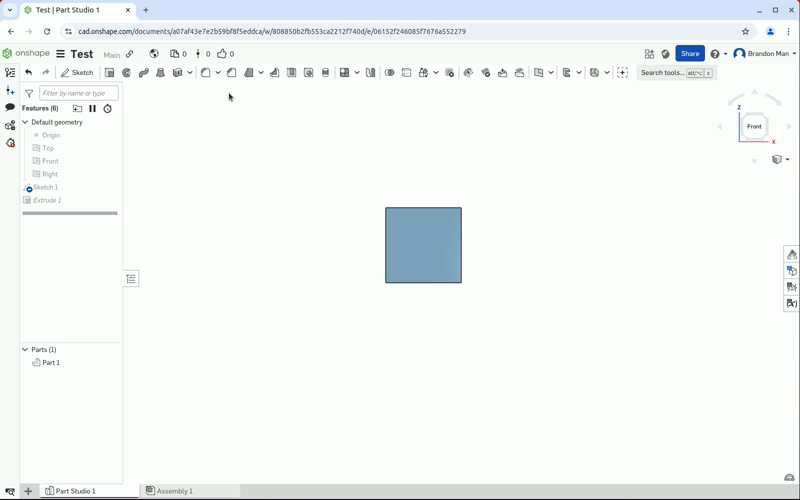
mouse_move(541, 75)
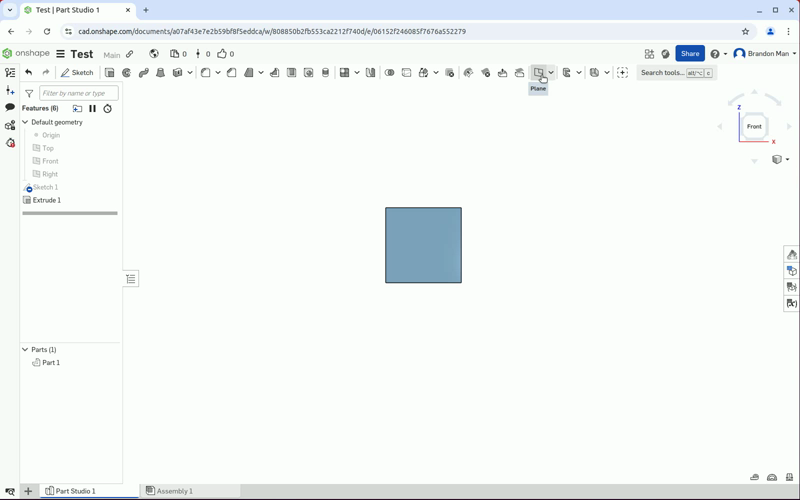
click(541, 75)
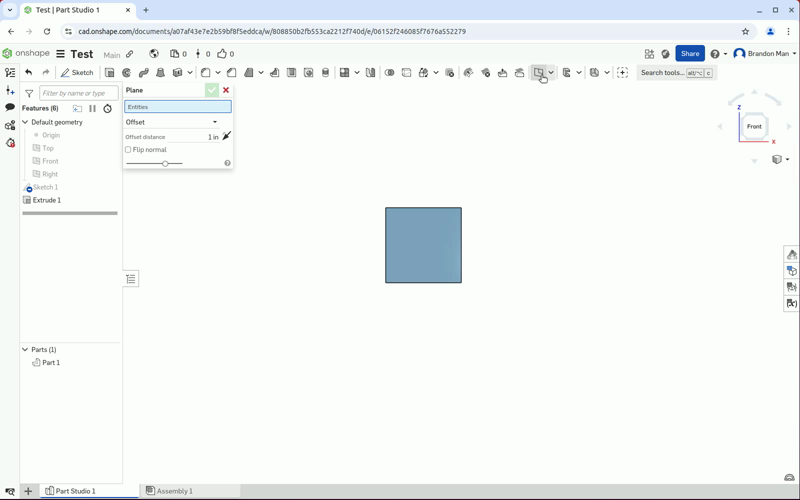
mouse_move(73, 163)
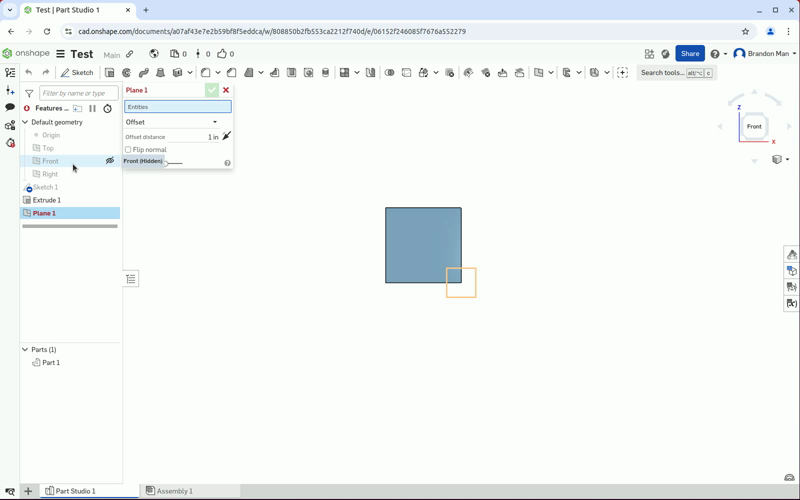
click(73, 163)
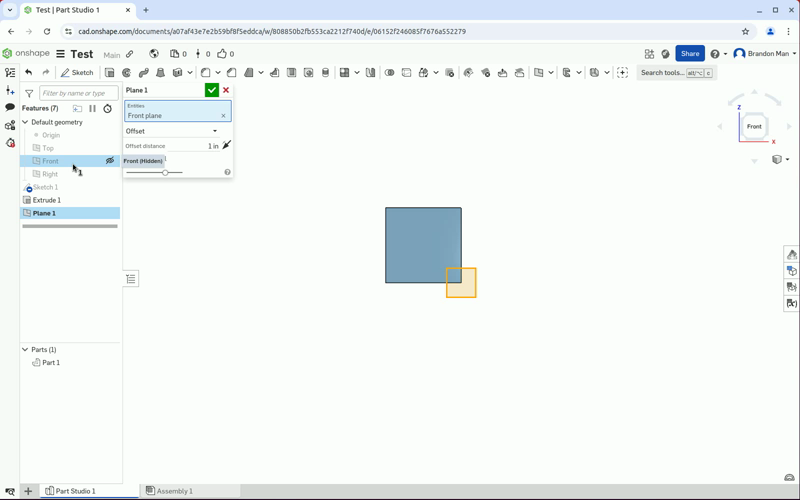
key(tab, 2)
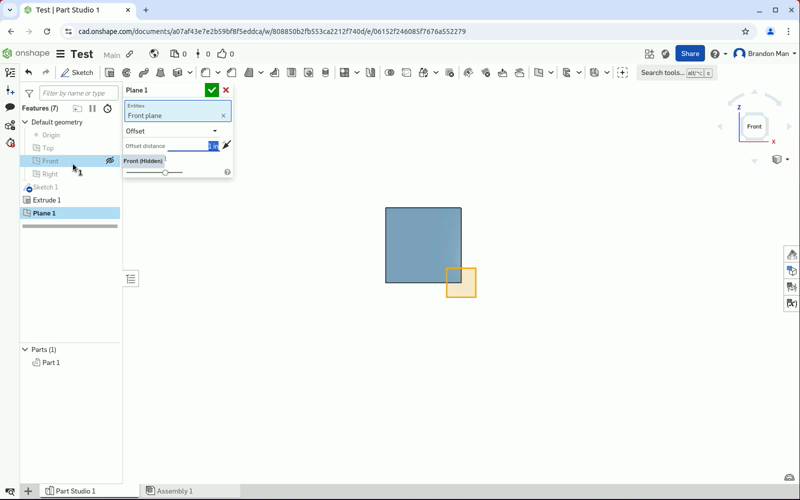
text(15.405)
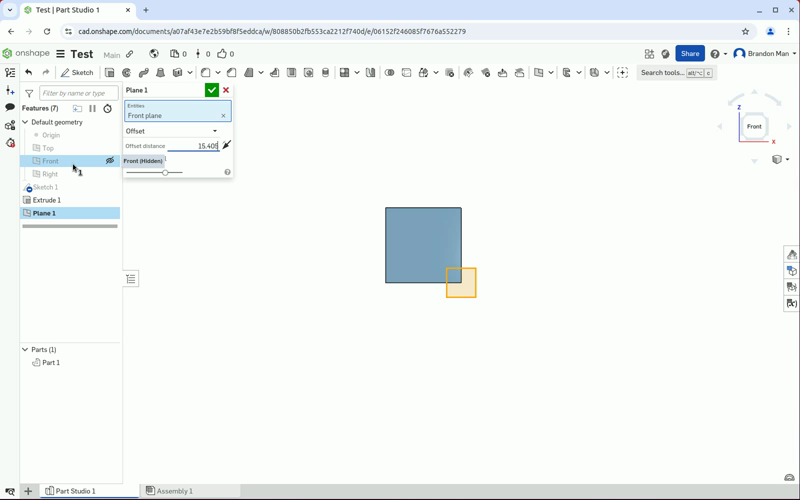
key(enter, 2)
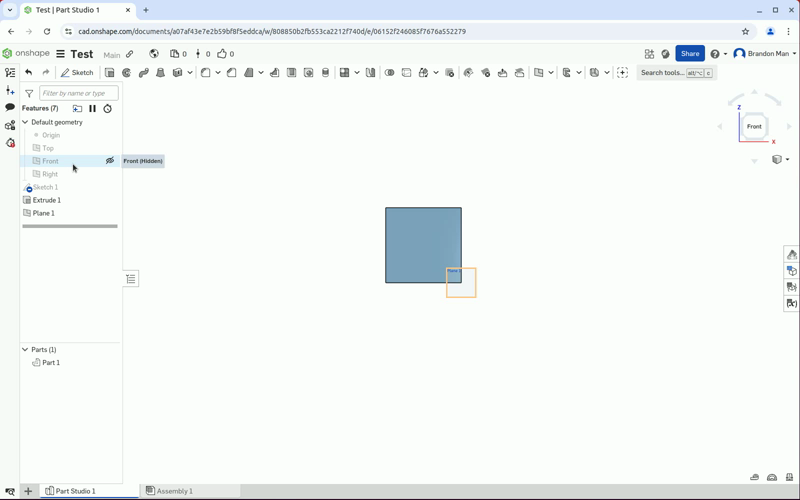
key(shift+s)
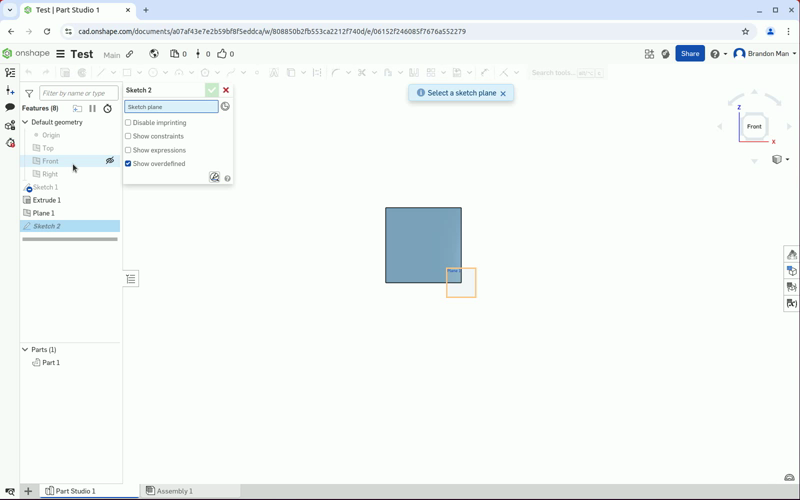
mouse_move(73, 215)
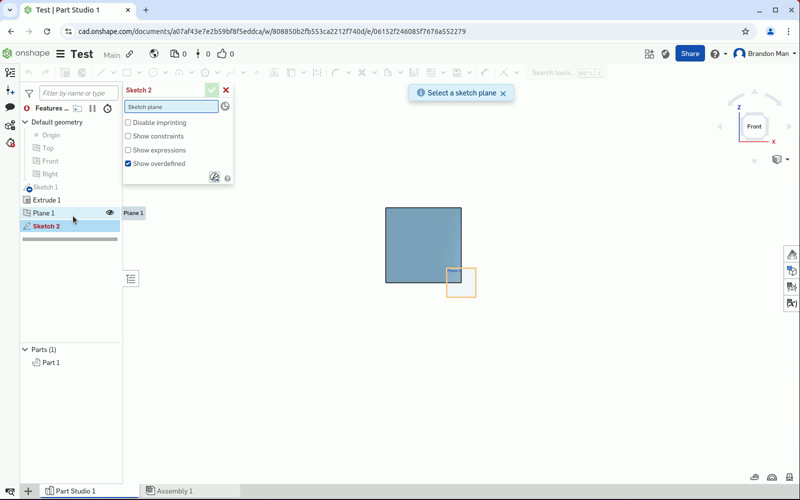
click(73, 215)
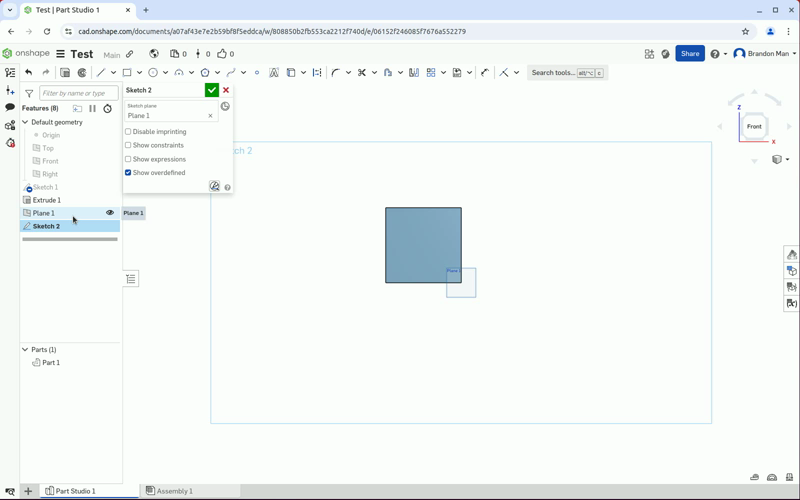
mouse_move(73, 352)
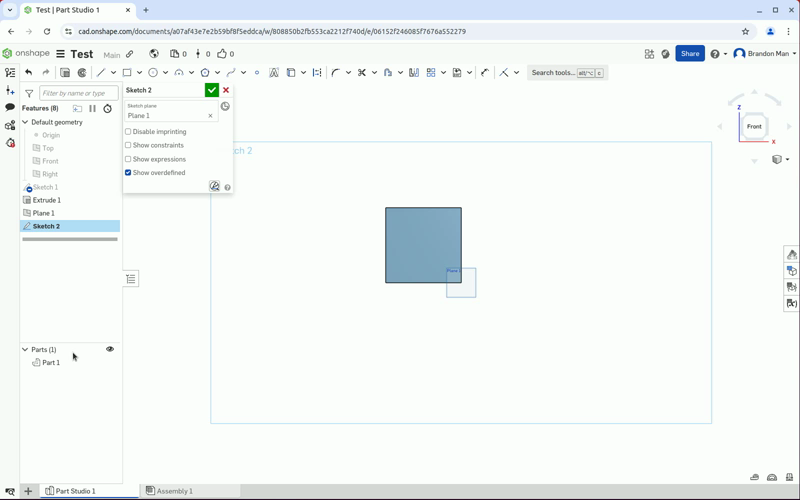
key(y)
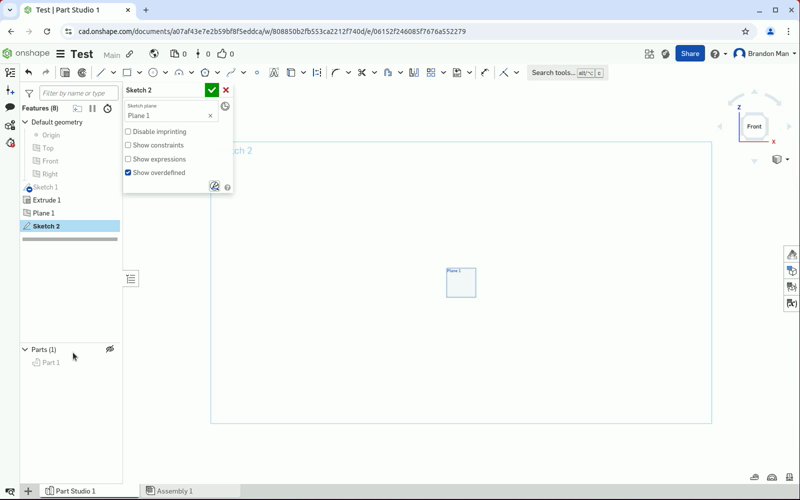
key(l)
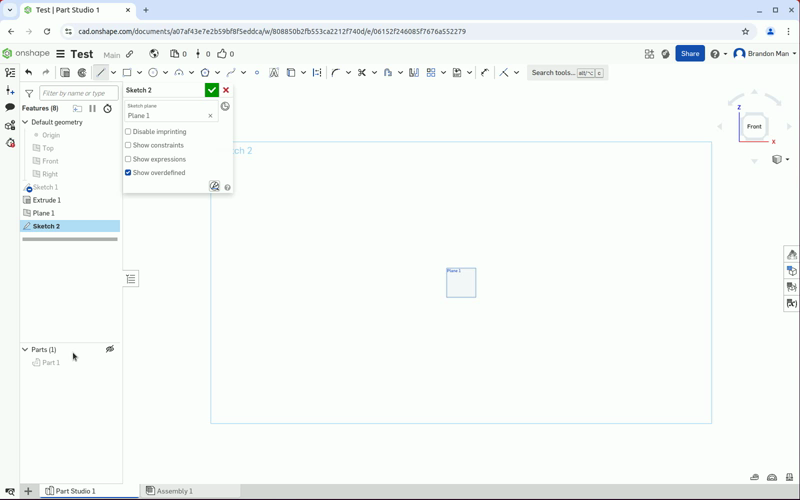
key_down(shift)
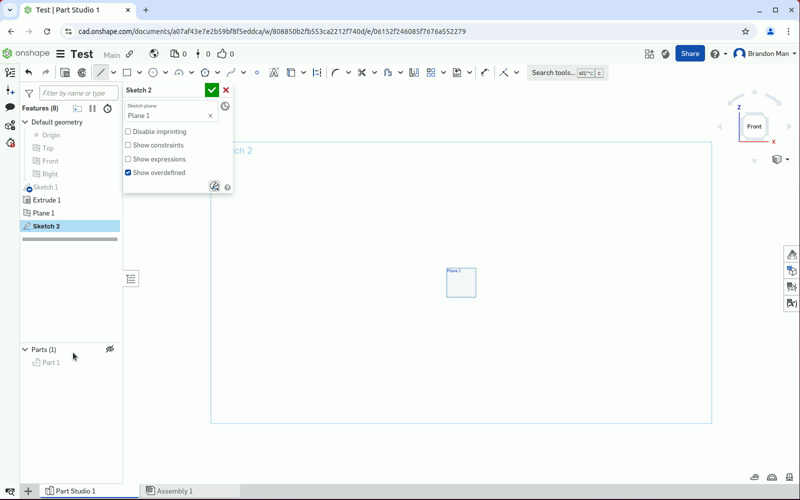
mouse_move(385, 282)
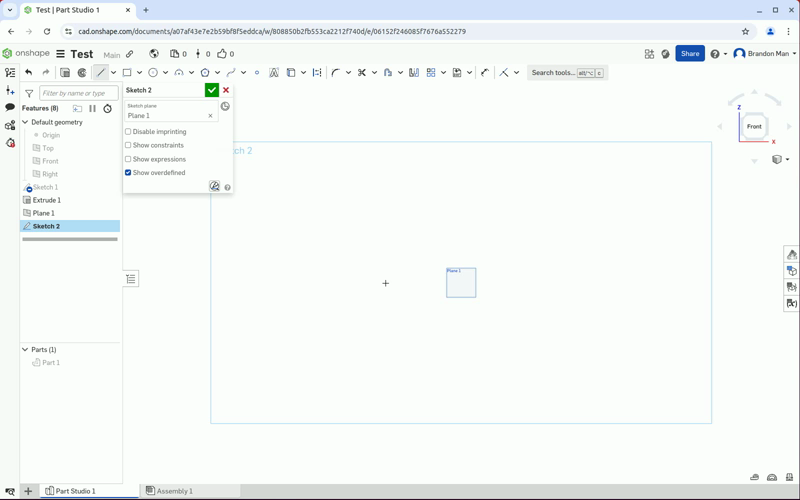
click(385, 282)
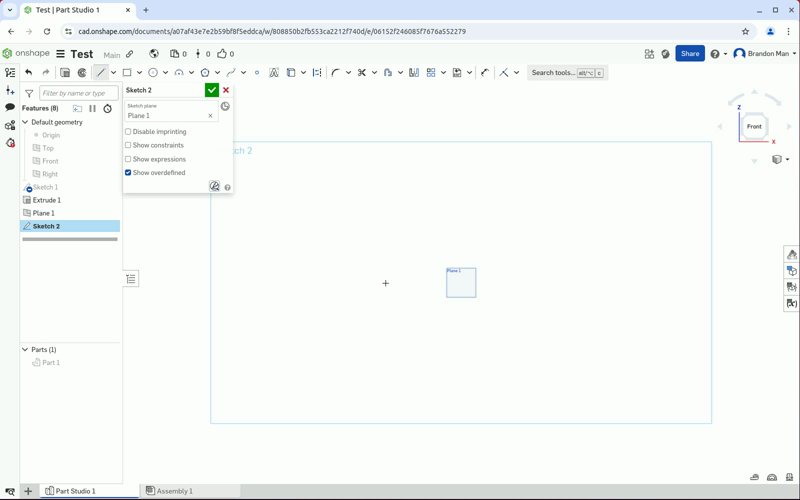
key_up(shift)
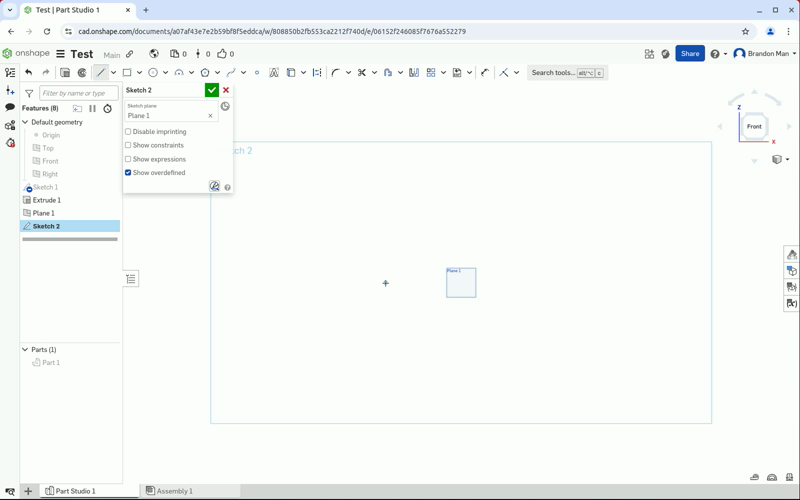
key_down(shift)
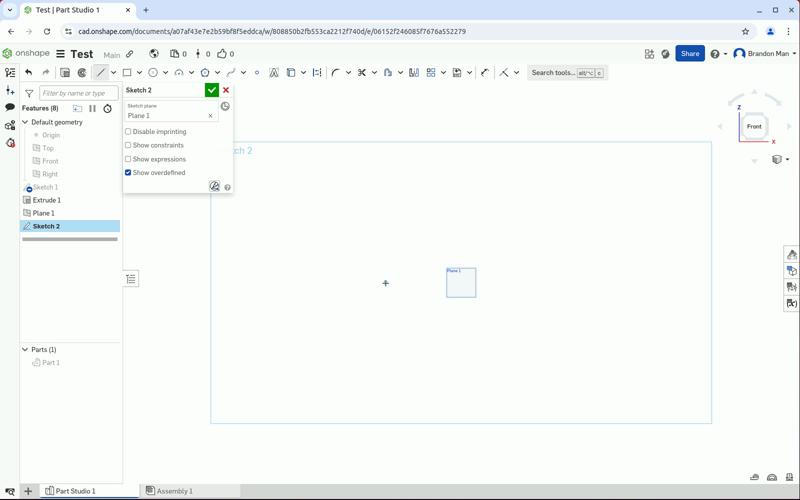
mouse_move(415, 282)
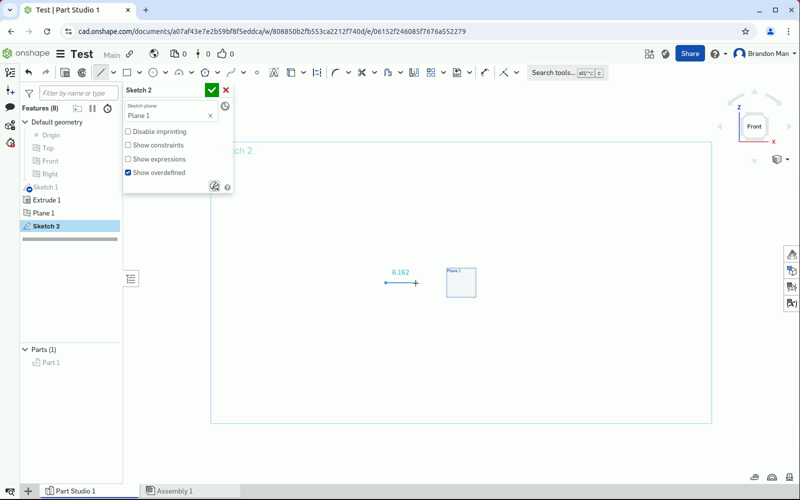
mouse_move(424, 282)
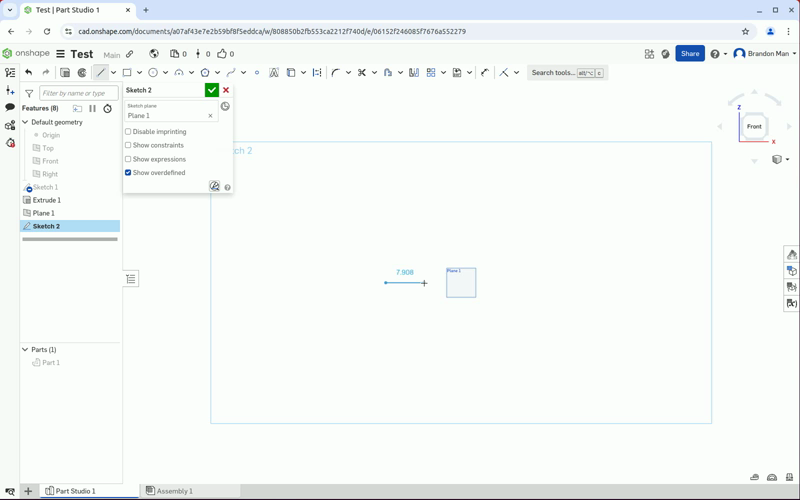
click(424, 282)
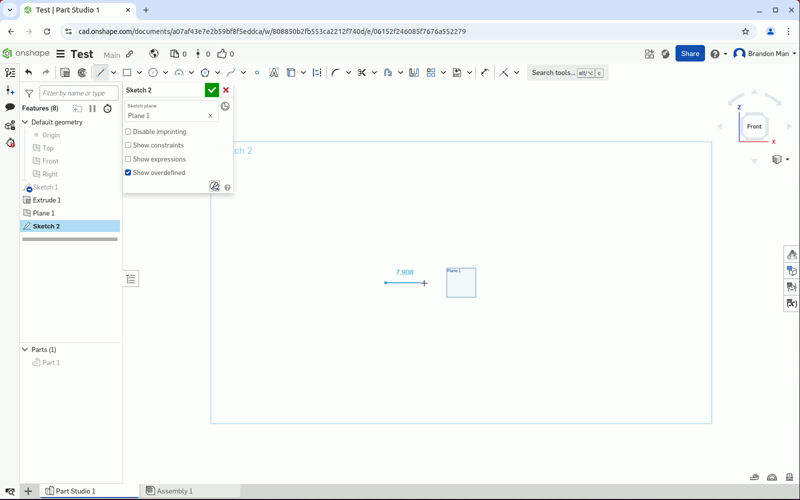
key_up(shift)
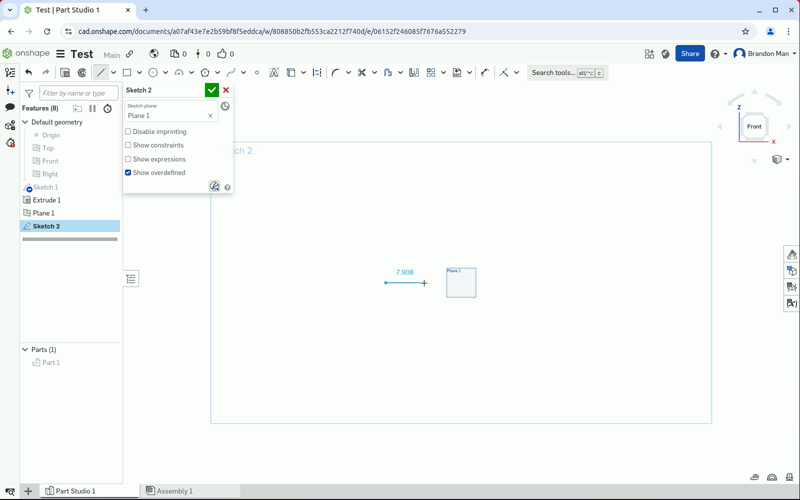
key_down(shift)
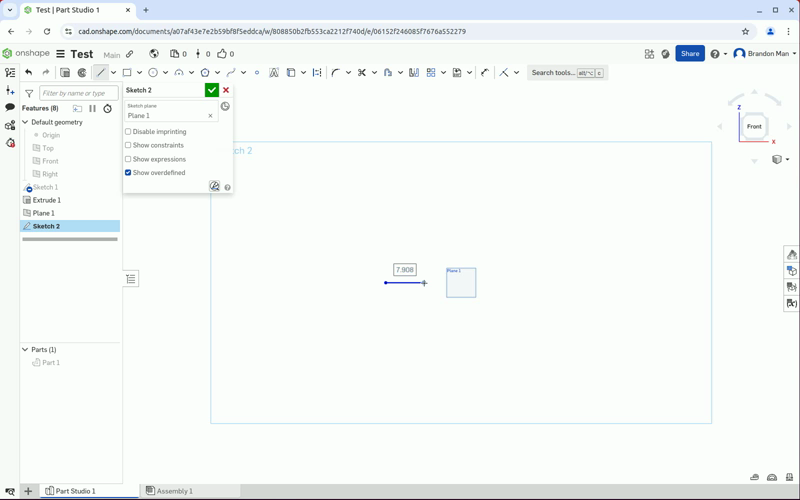
mouse_move(454, 282)
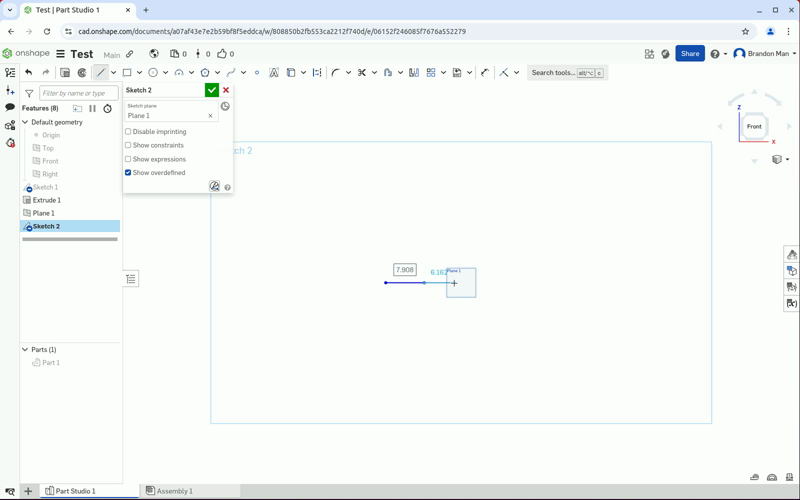
mouse_move(424, 244)
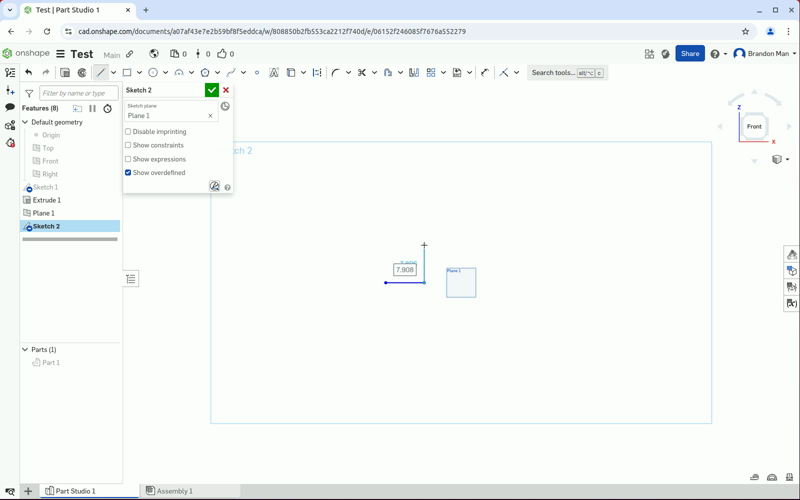
click(424, 244)
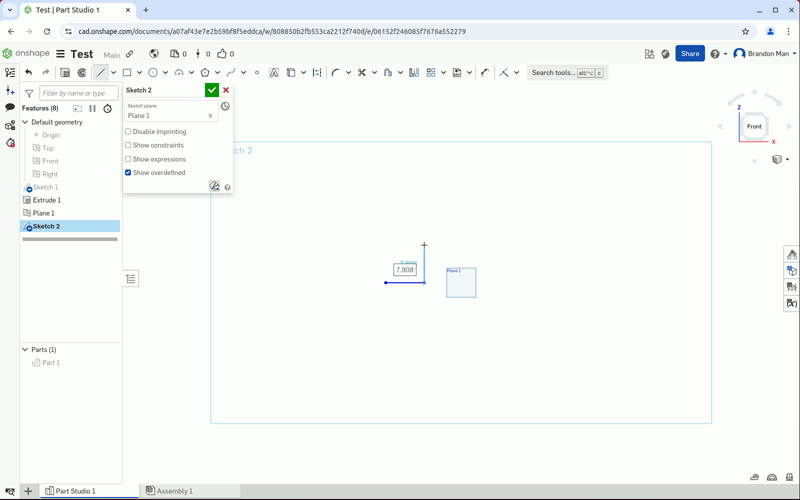
key_up(shift)
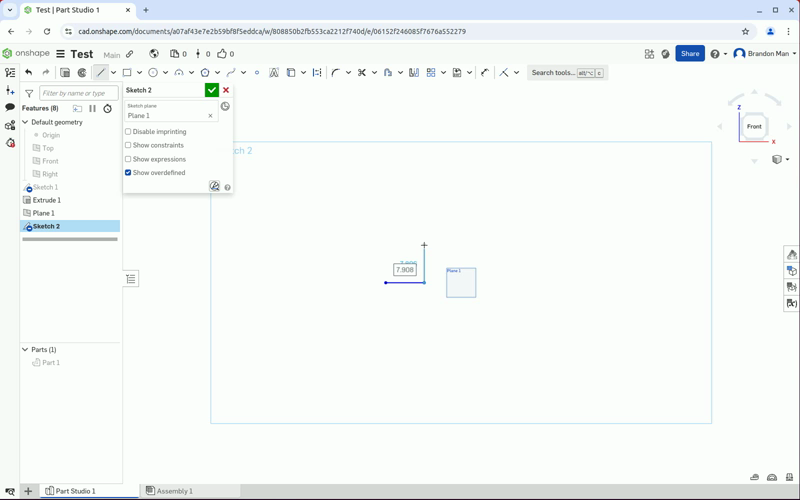
key_down(shift)
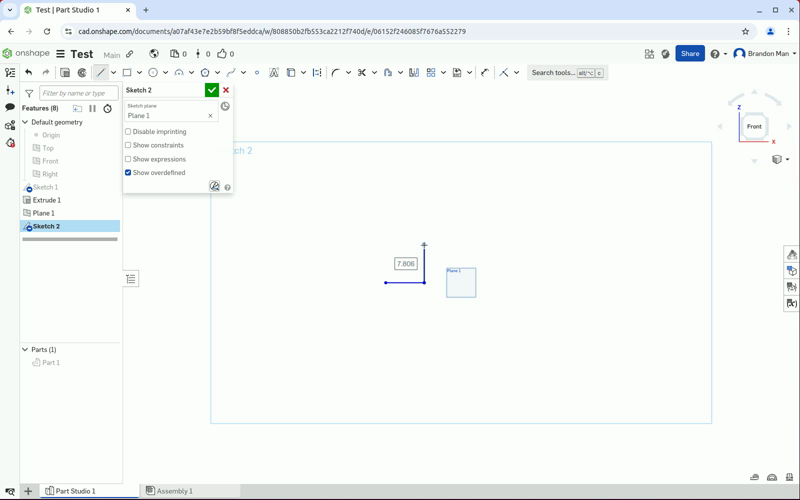
mouse_move(454, 244)
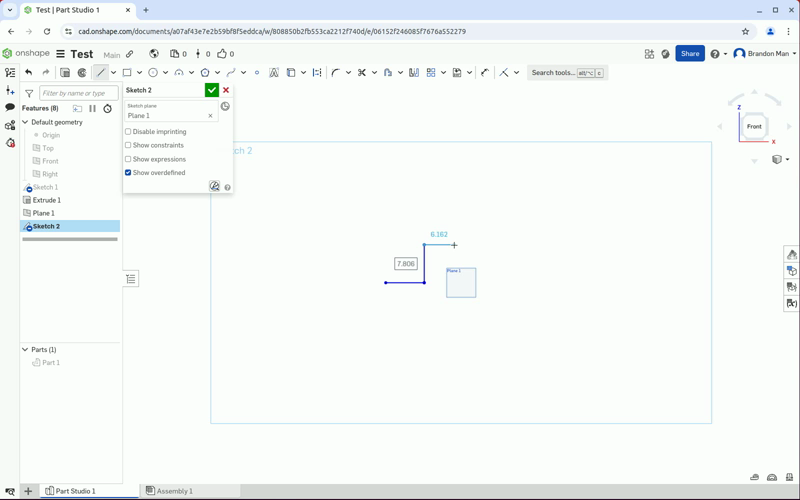
mouse_move(385, 244)
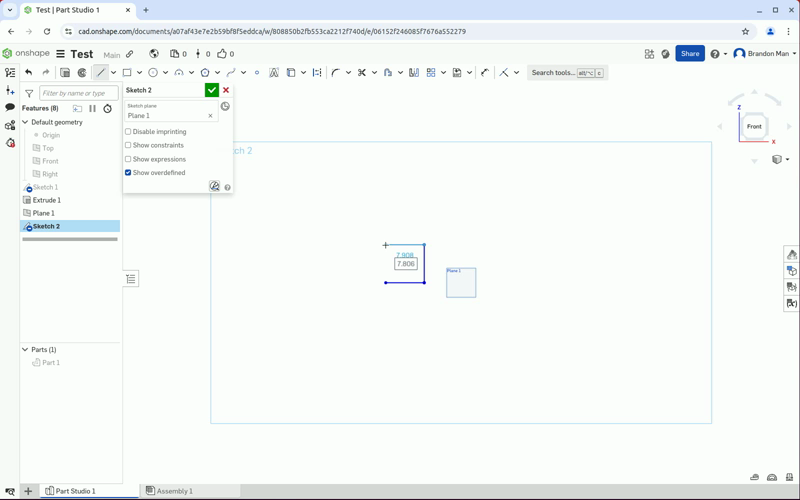
click(385, 244)
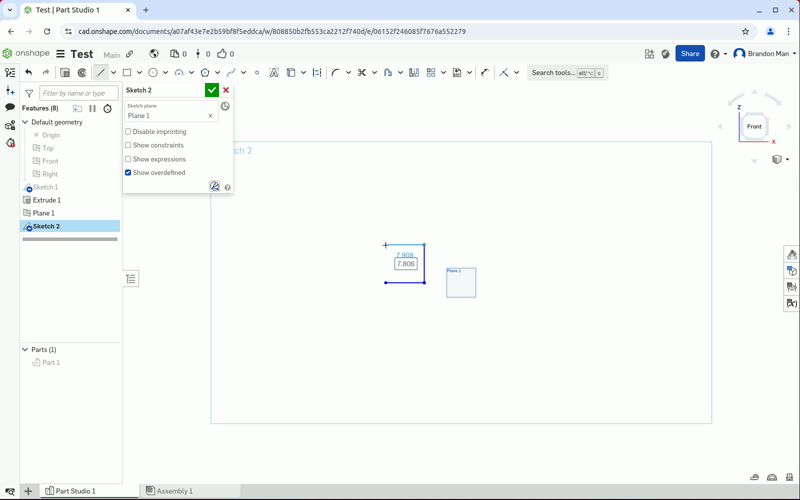
key_up(shift)
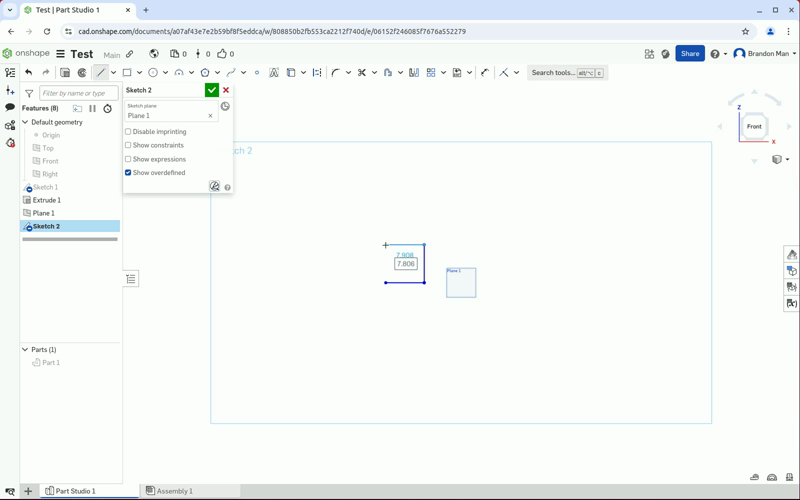
mouse_move(415, 244)
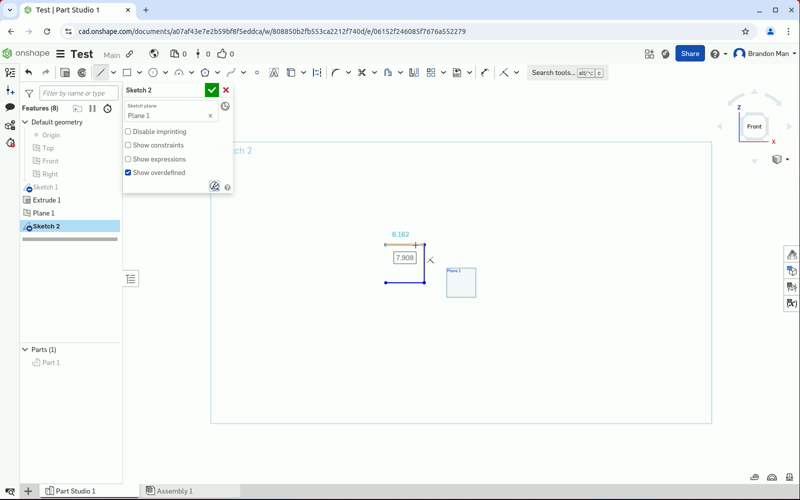
key_down(shift)
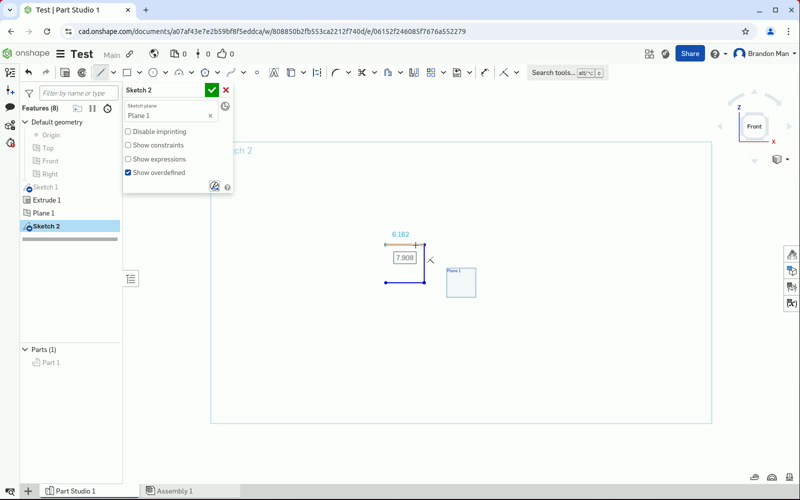
mouse_move(385, 282)
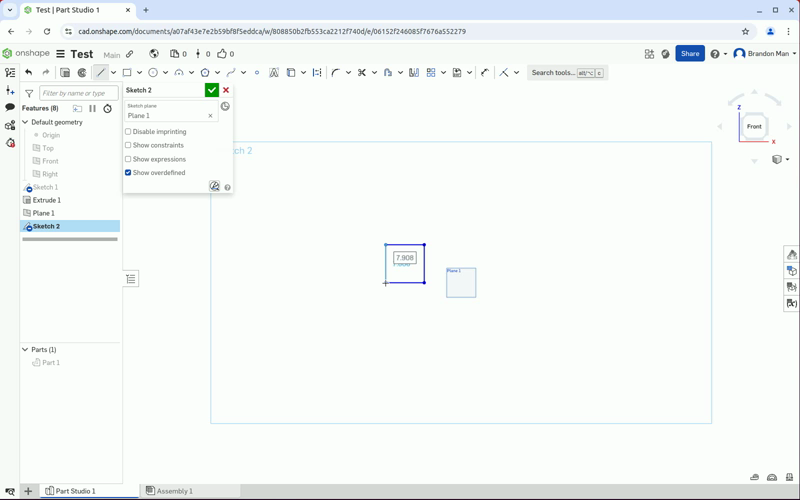
key_up(shift)
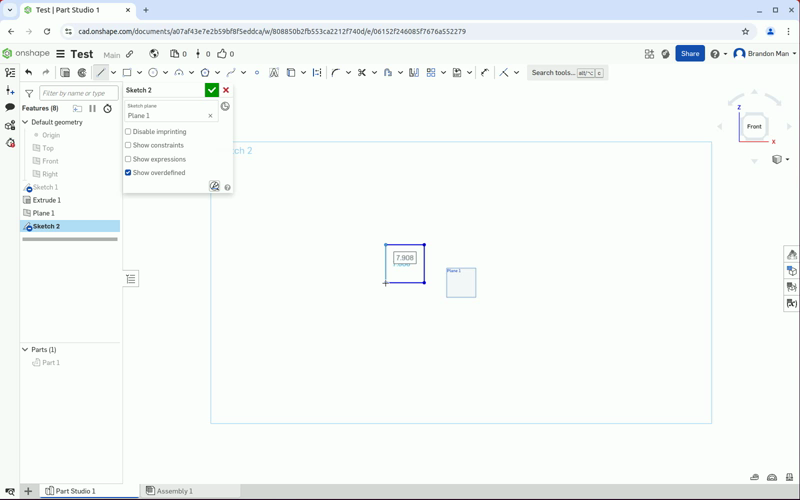
click(385, 282)
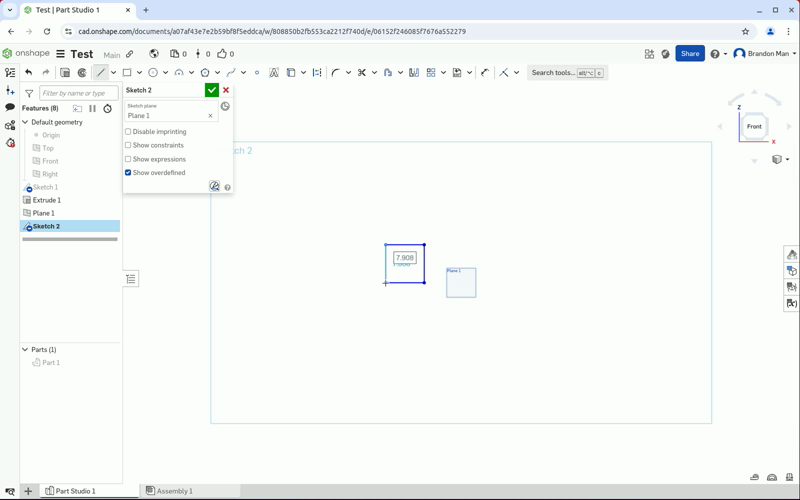
key(esc)
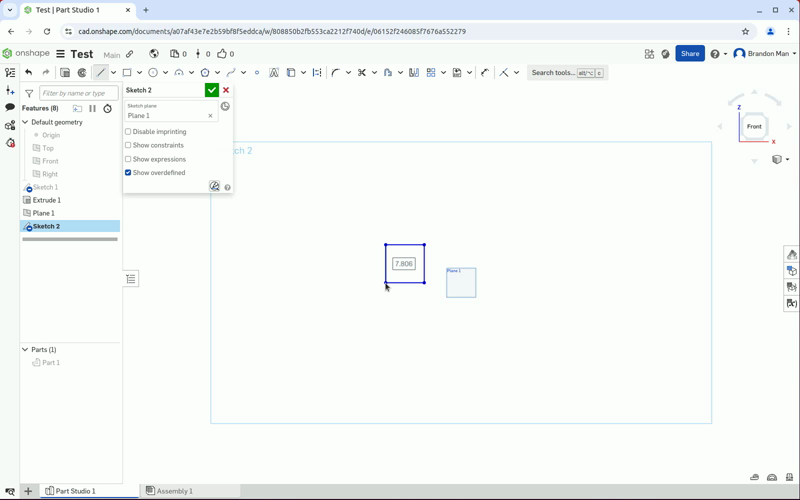
mouse_move(395, 247)
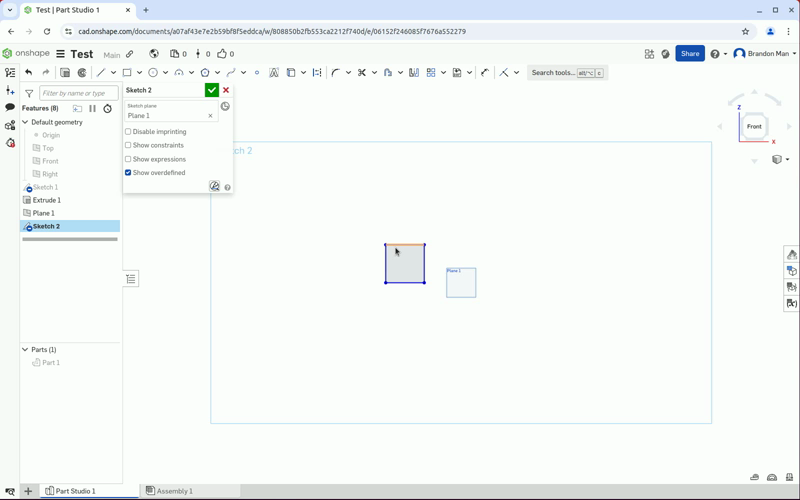
scroll(6)
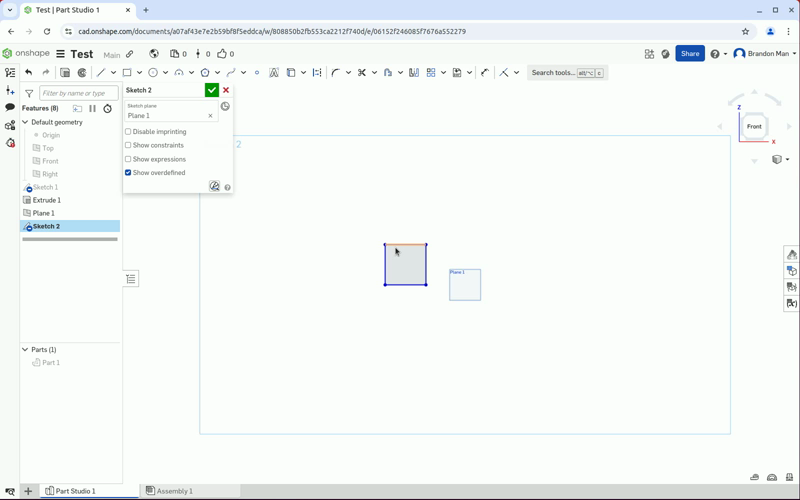
scroll(6)
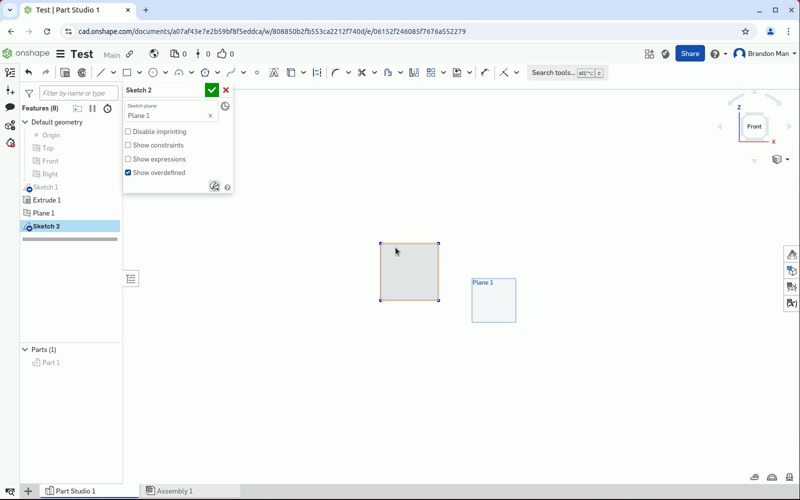
scroll(6)
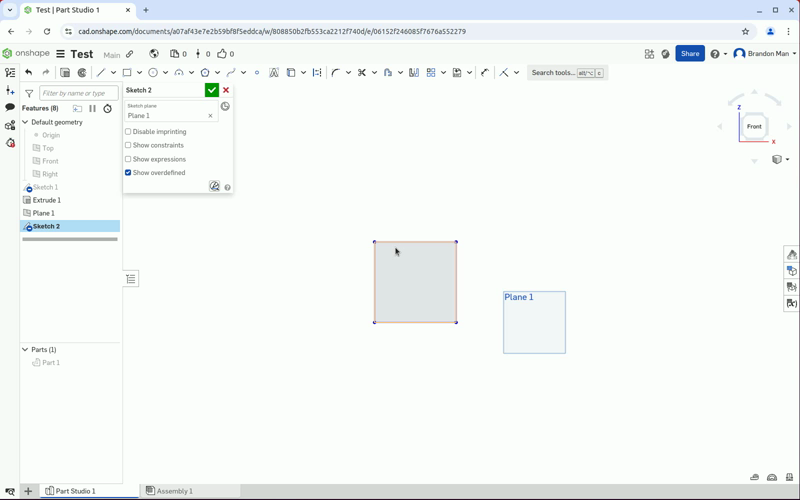
scroll(6)
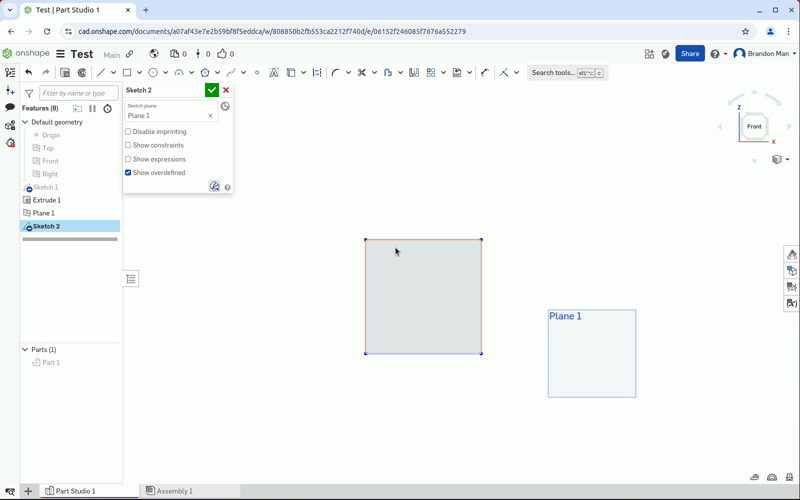
scroll(6)
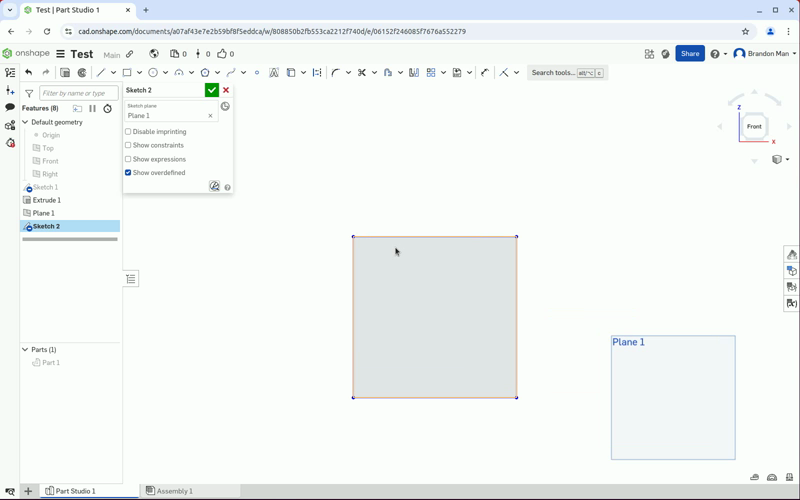
scroll(6)
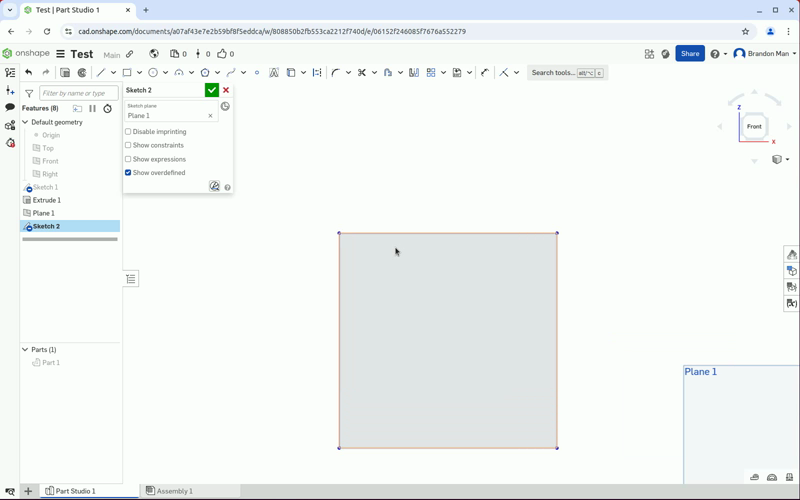
scroll(6)
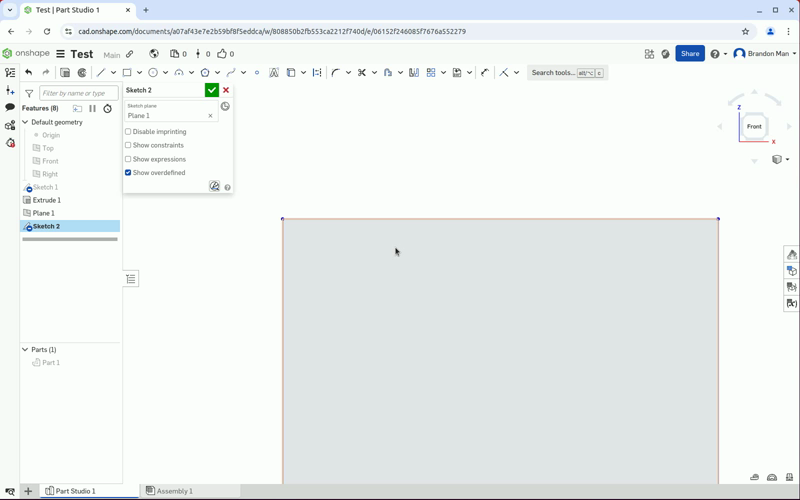
click(395, 247)
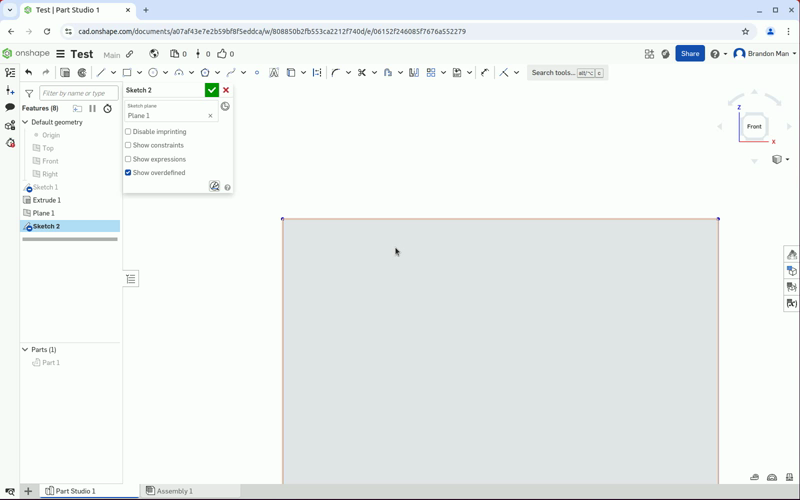
scroll(-6)
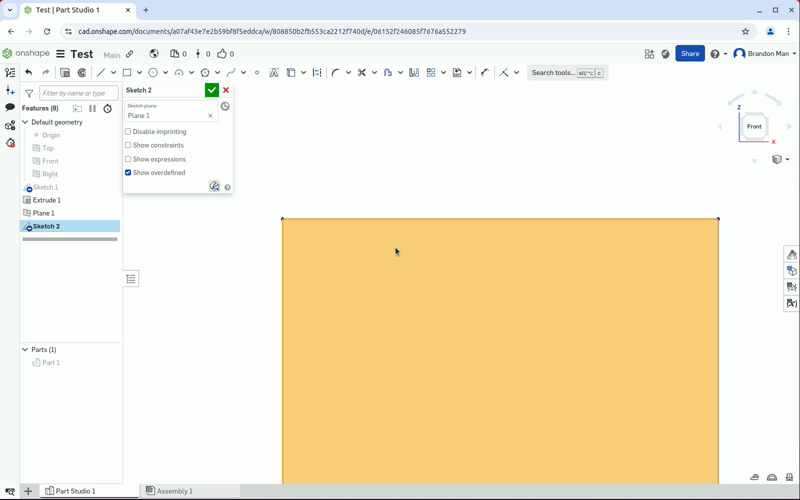
scroll(-6)
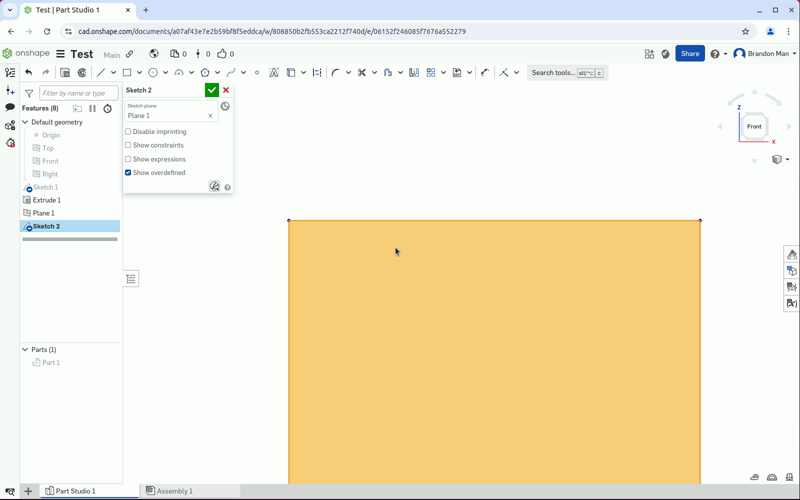
scroll(-6)
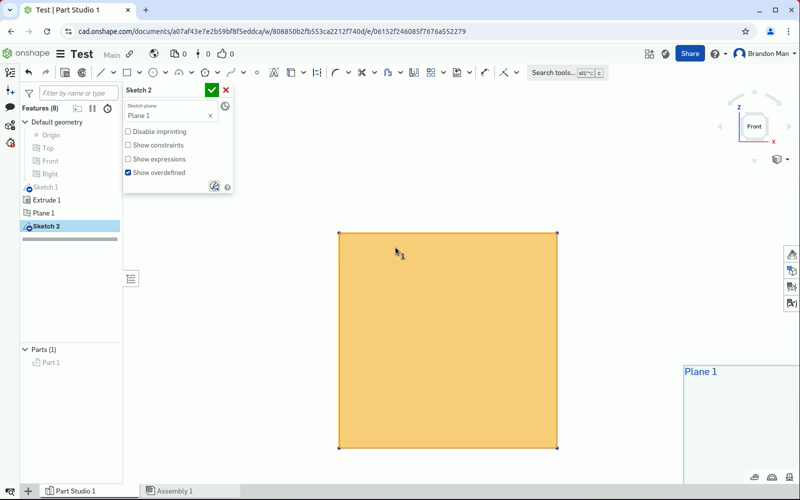
scroll(-6)
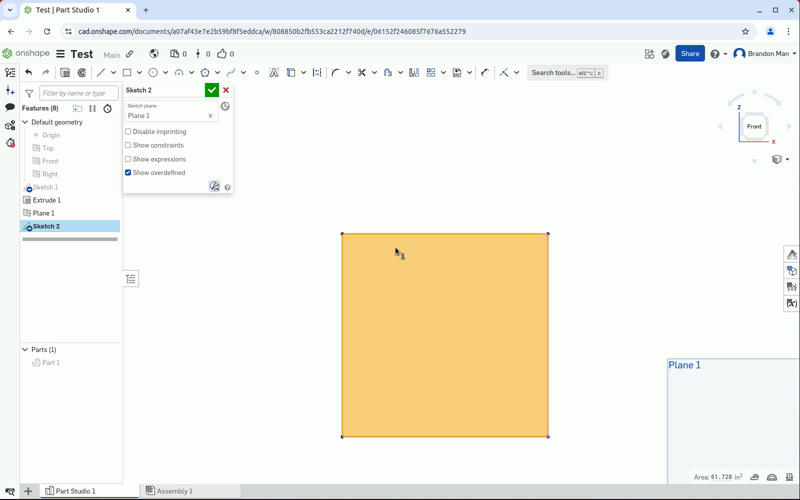
scroll(-6)
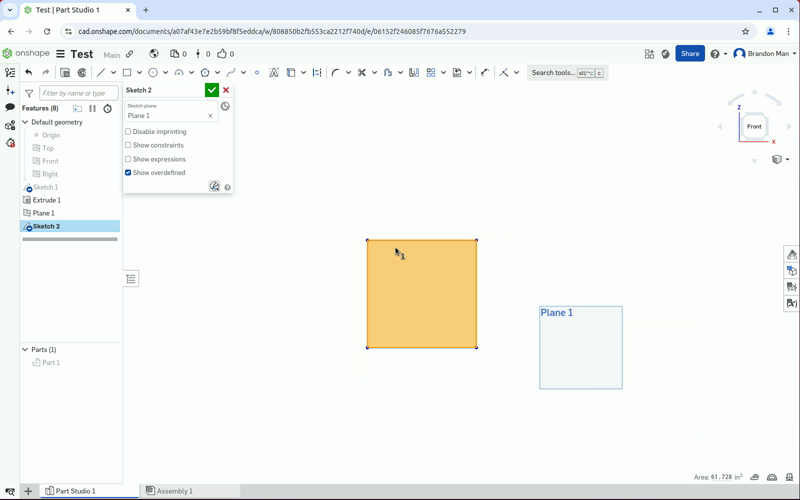
scroll(-6)
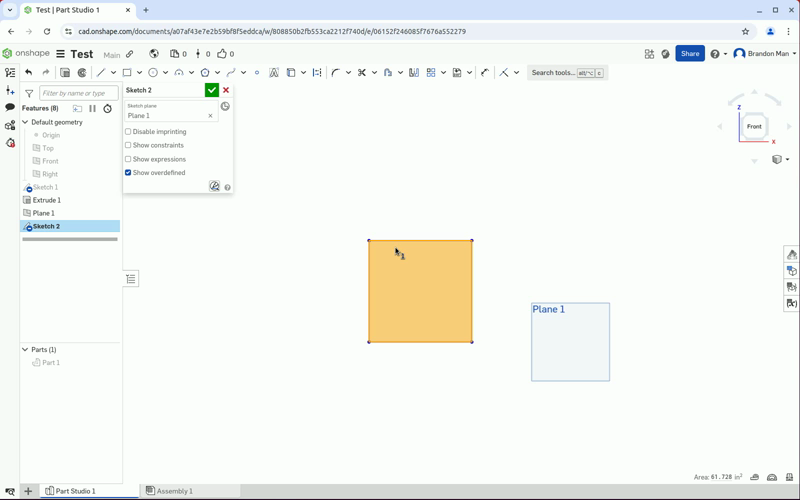
scroll(-6)
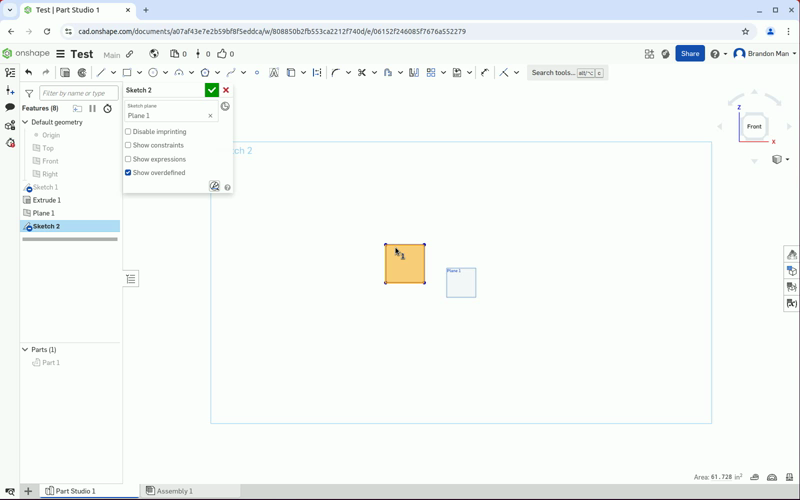
mouse_move(73, 352)
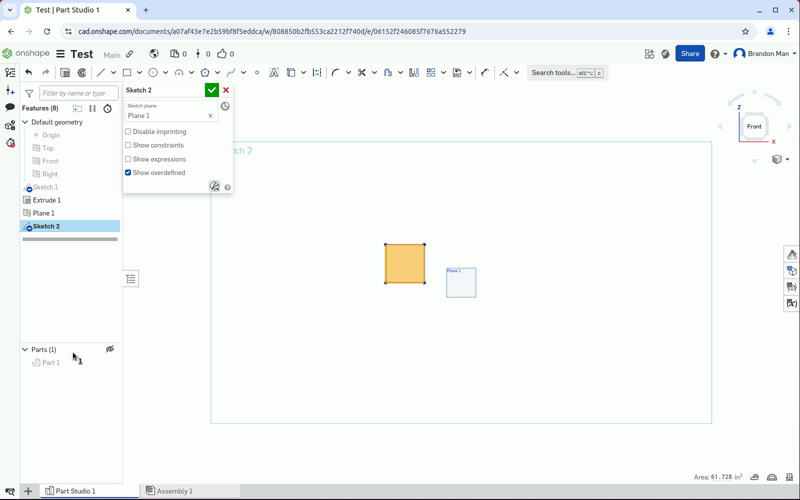
key(shift+y)
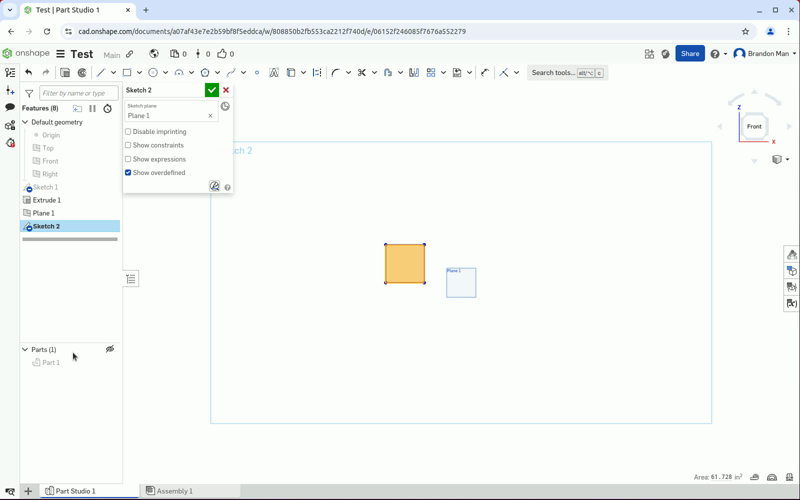
key(shift+e)
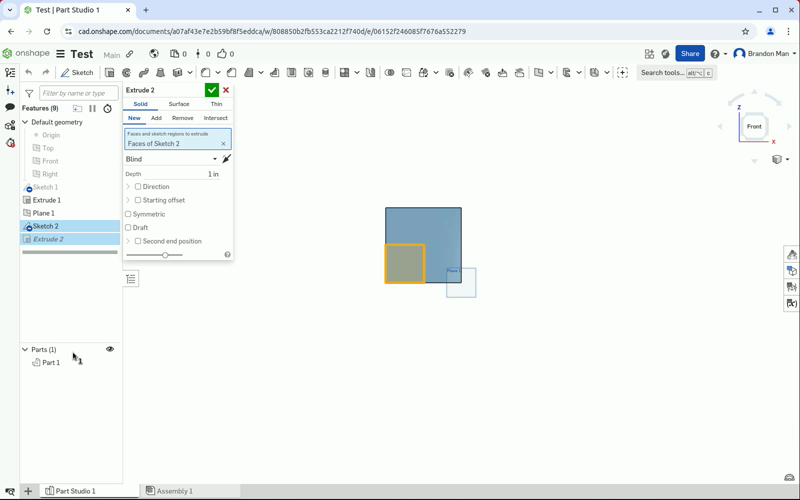
mouse_move(143, 106)
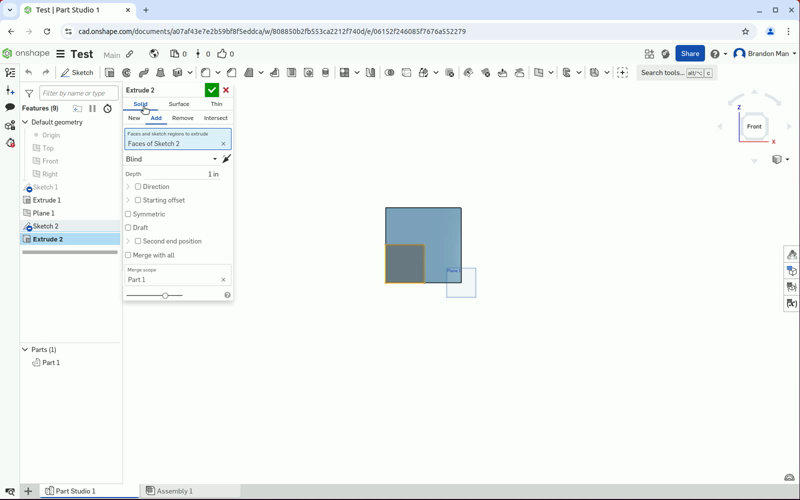
click(143, 106)
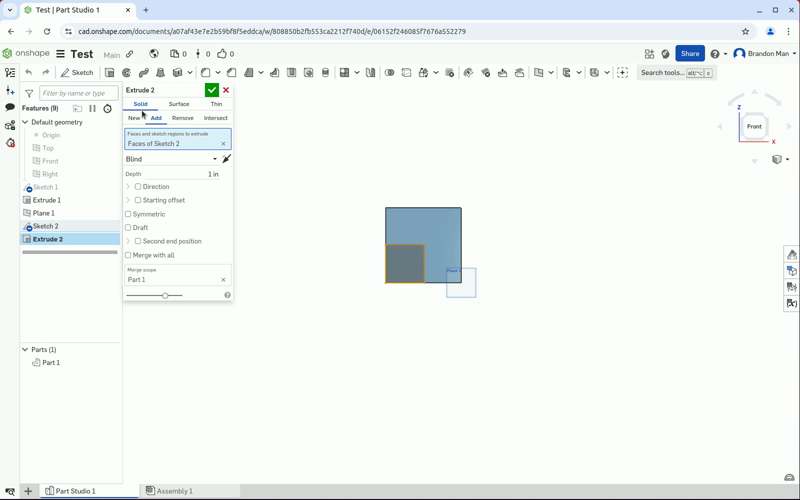
mouse_move(137, 120)
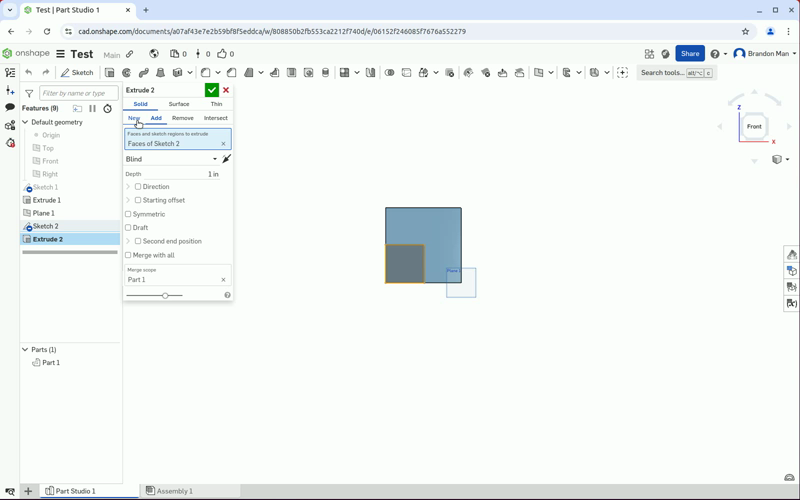
click(137, 120)
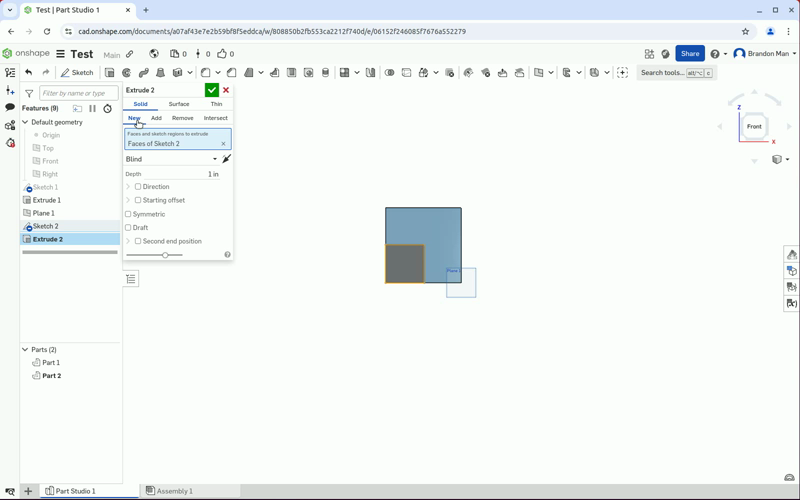
key(tab, 4)
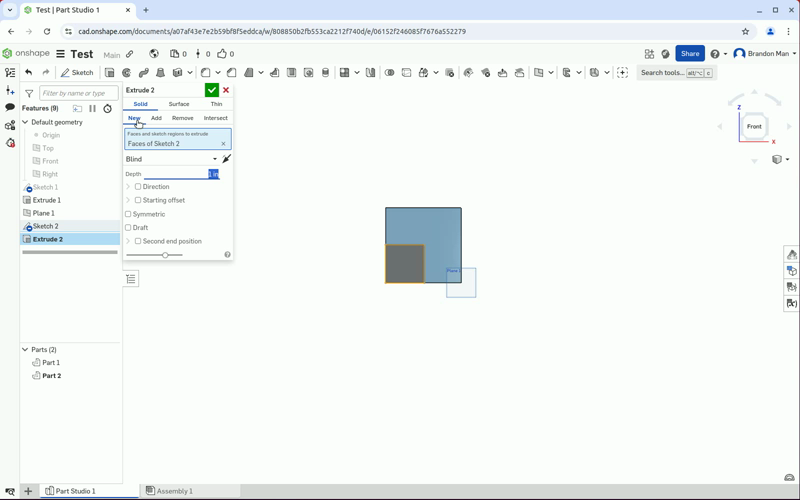
text(7.703)
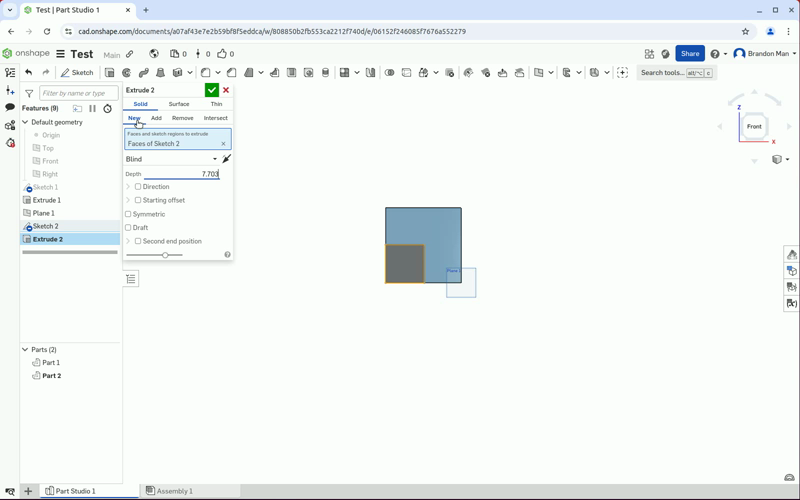
key(enter)
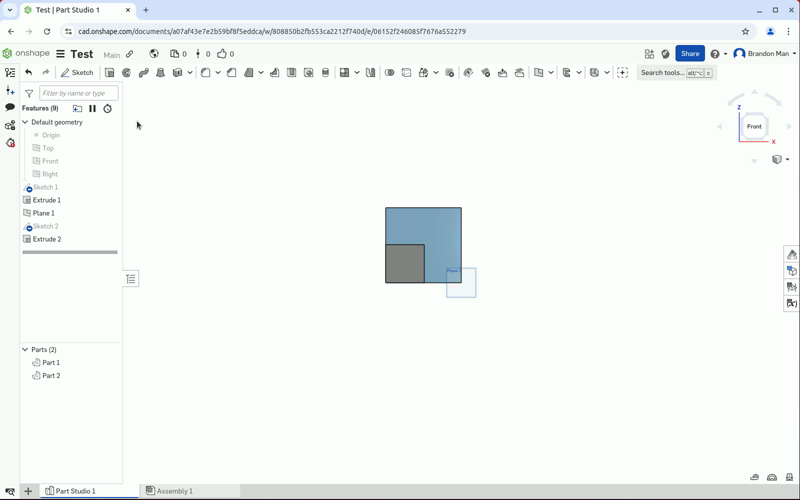
key(shift+h)
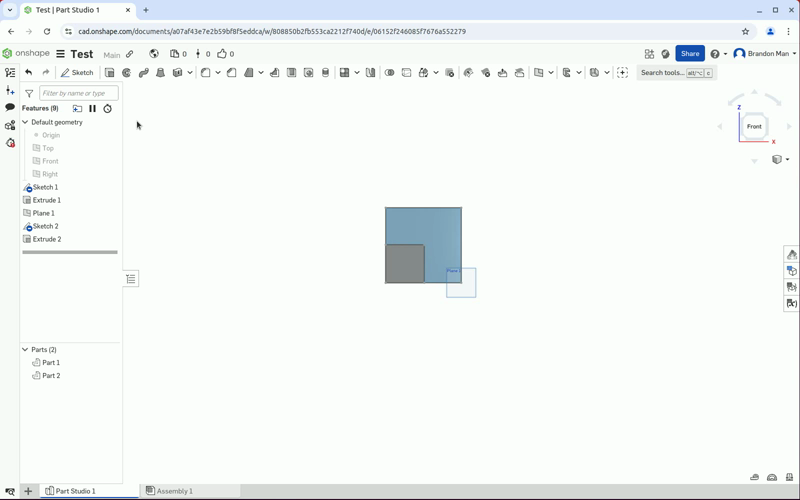
key(shift+h)
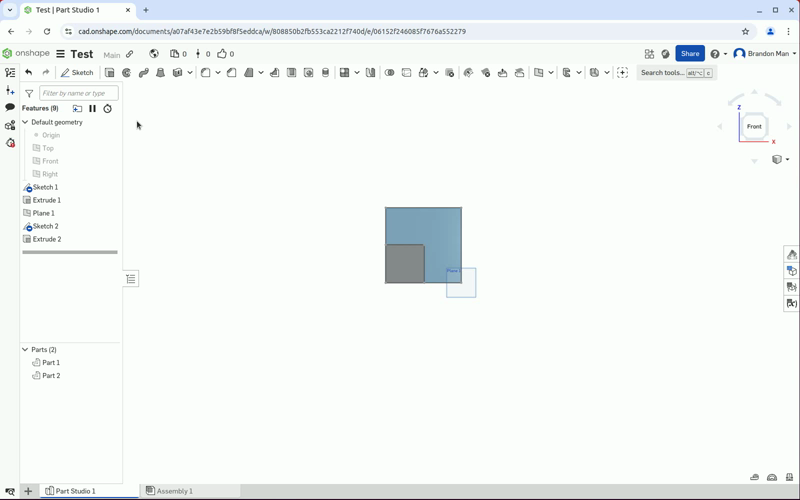
key(shift+7)
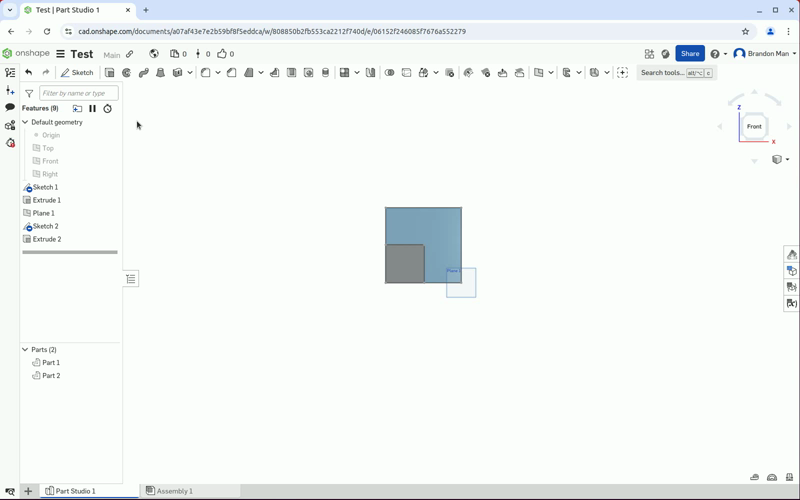
key(left, 2)
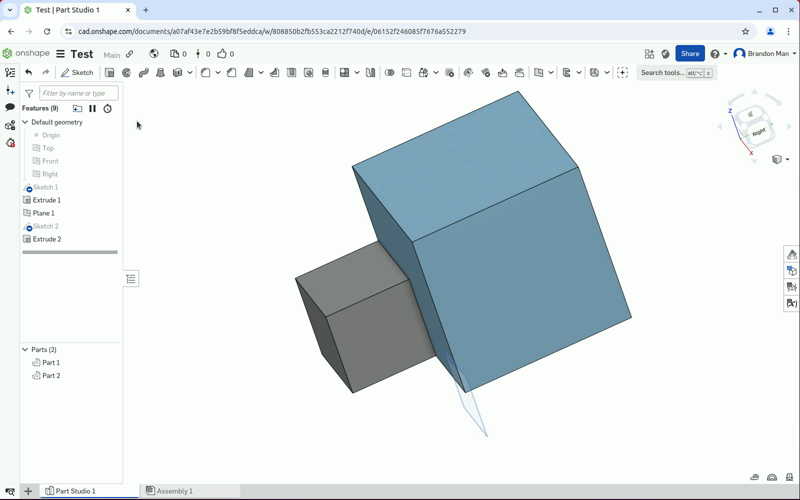
key(down, 2)
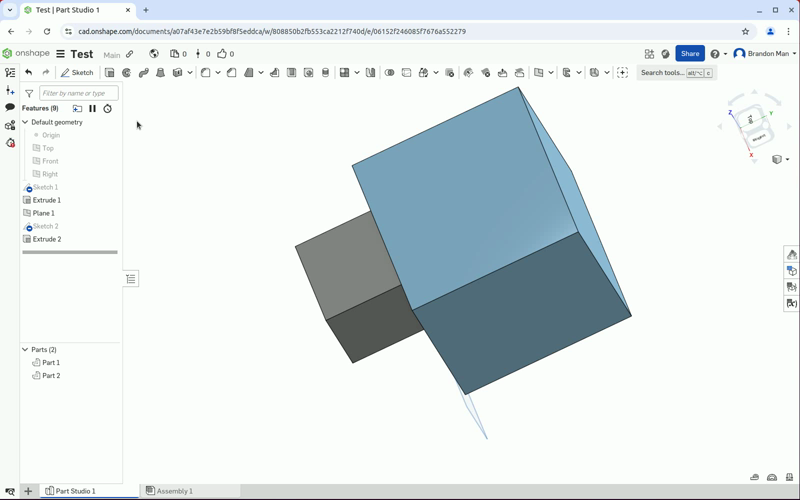
key(up, 2)
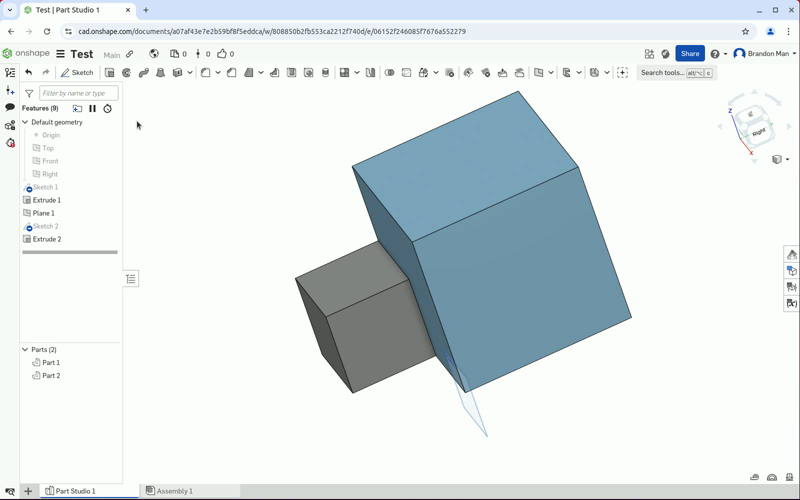
key(right, 2)
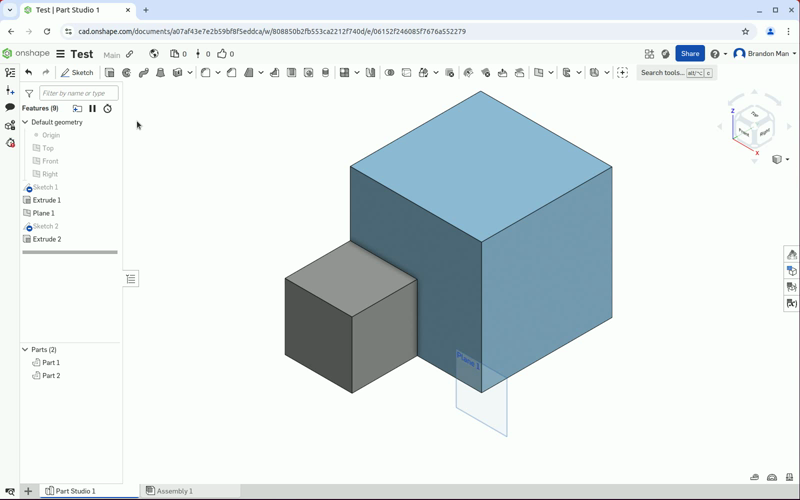
mouse_move(73, 189)
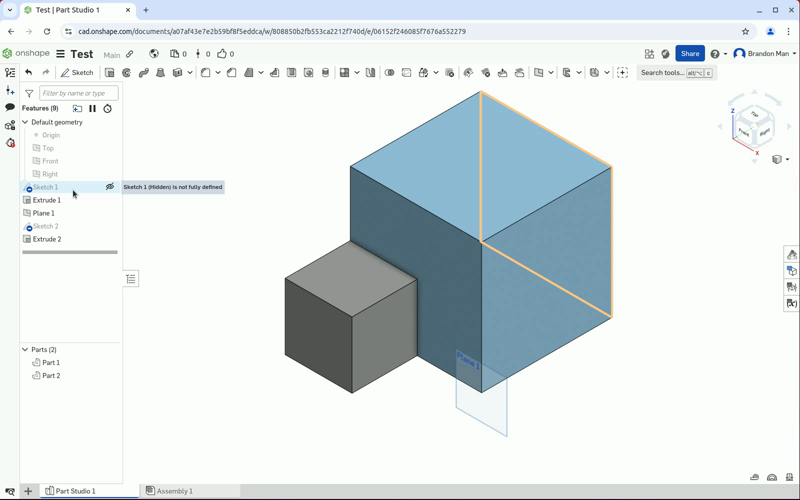
click(73, 189)